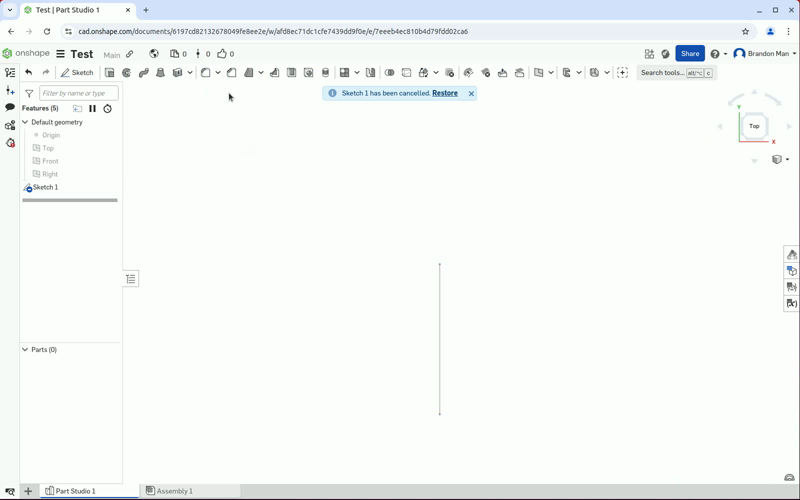
key(shift+h)
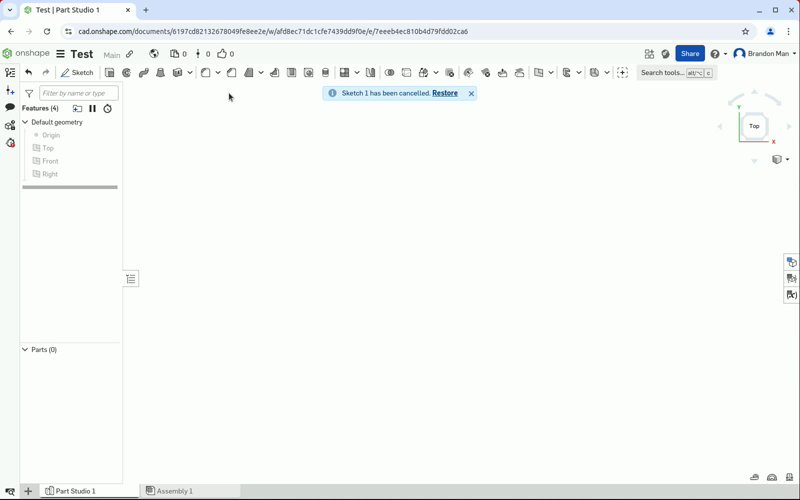
mouse_move(73, 352)
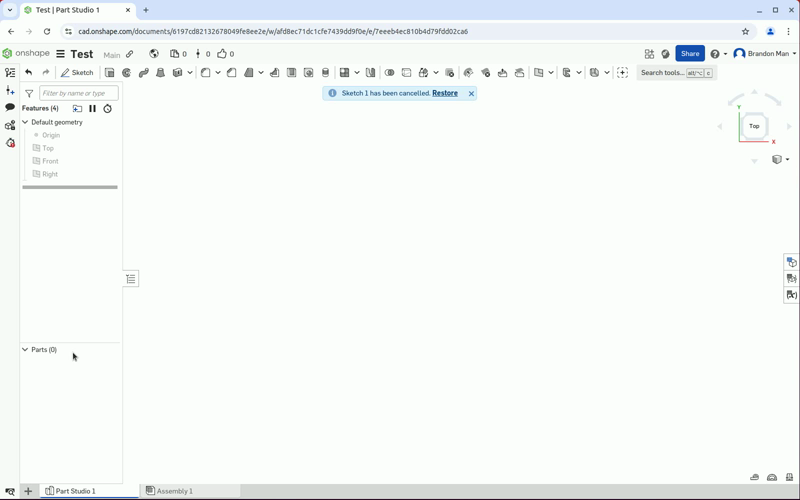
key(y)
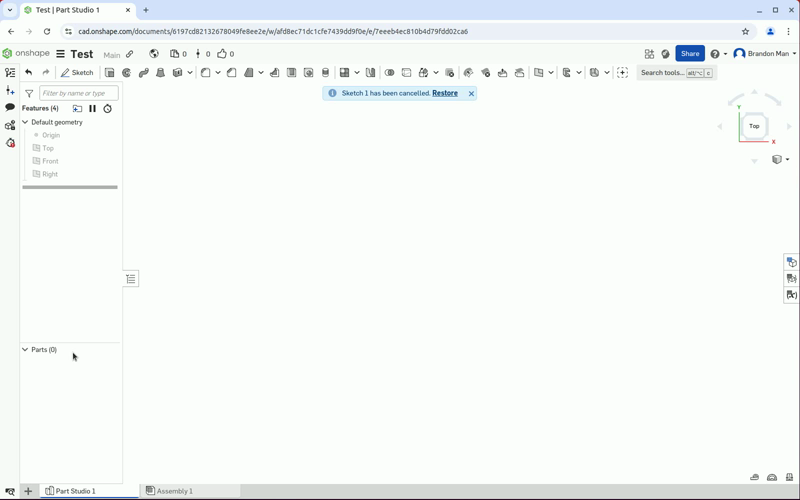
key(shift+p)
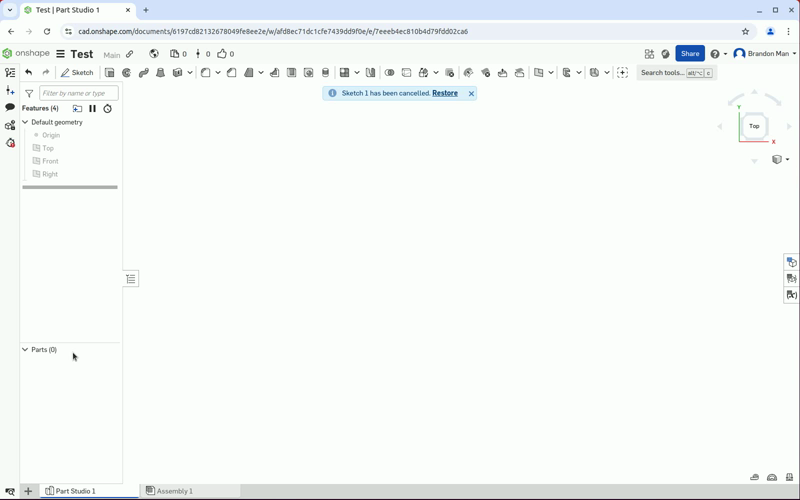
key(space)
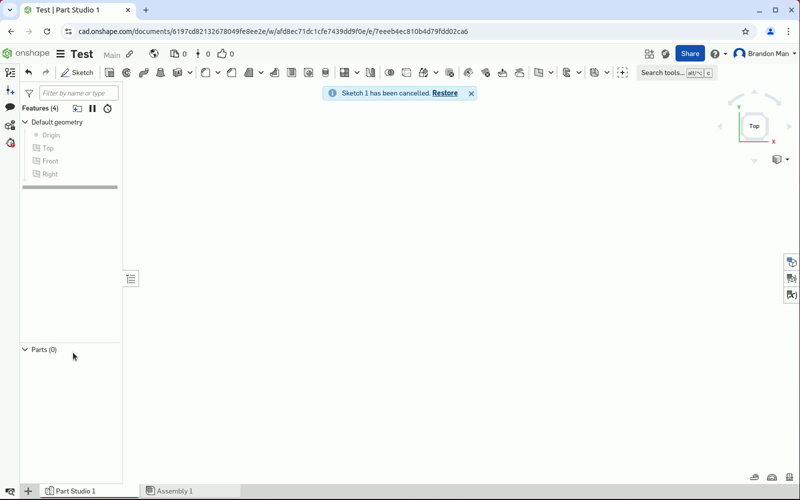
key_down(shift)
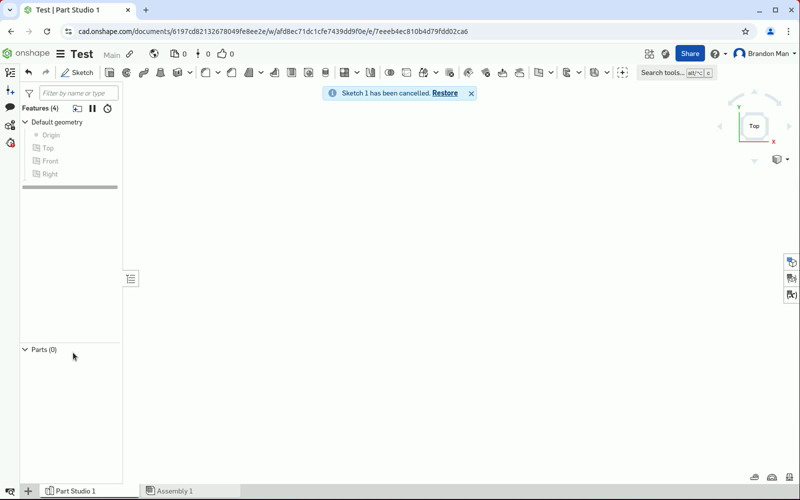
key(up)
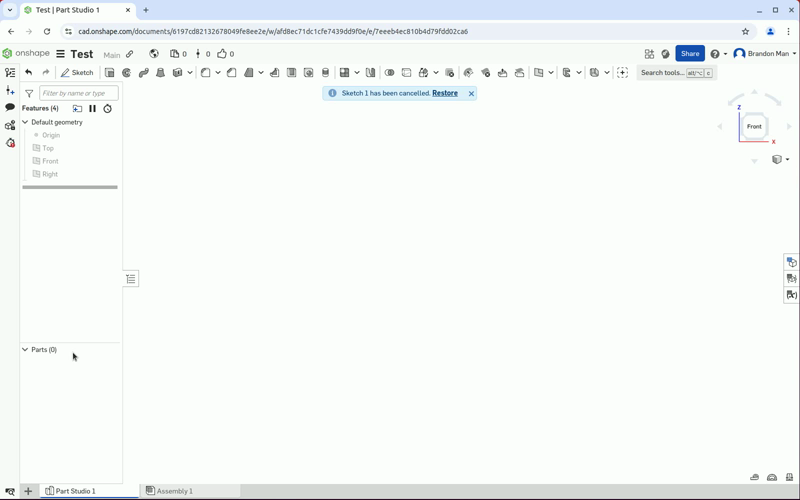
key_up(shift)
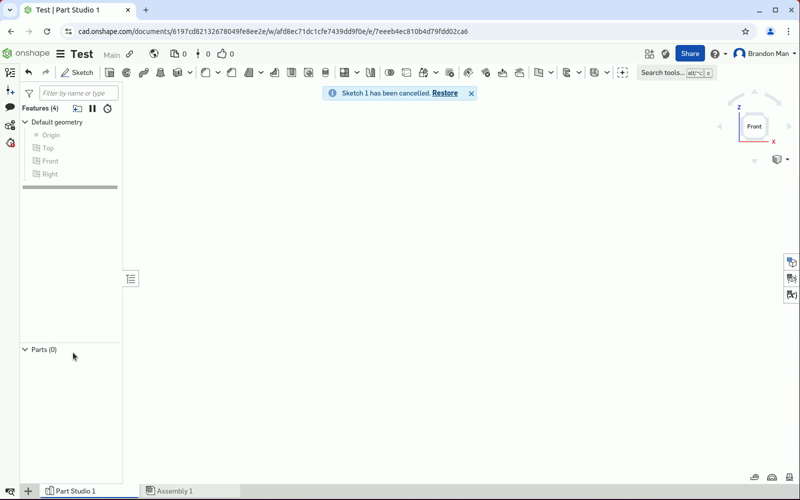
mouse_move(73, 352)
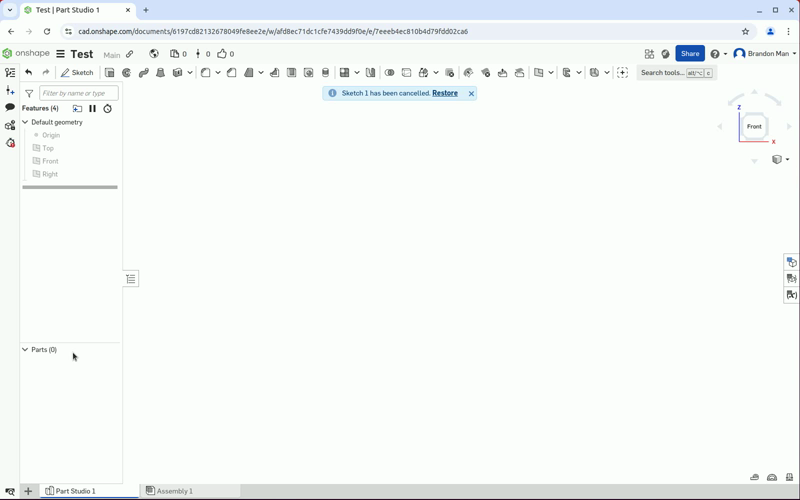
key(shift+y)
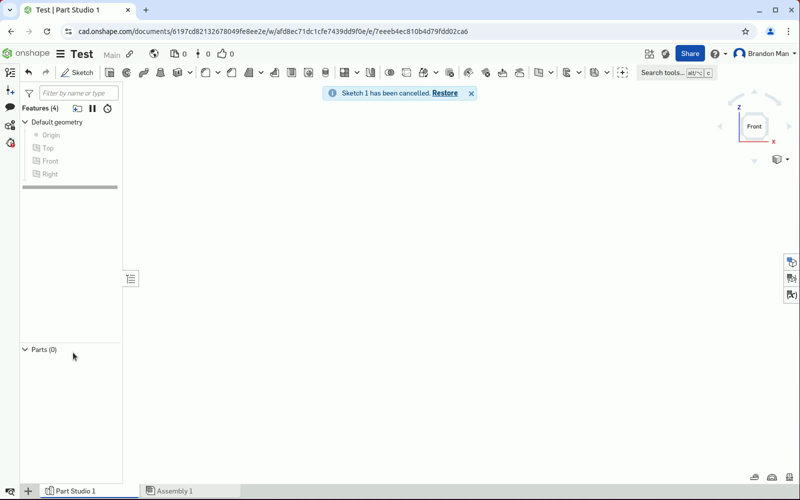
key(shift+s)
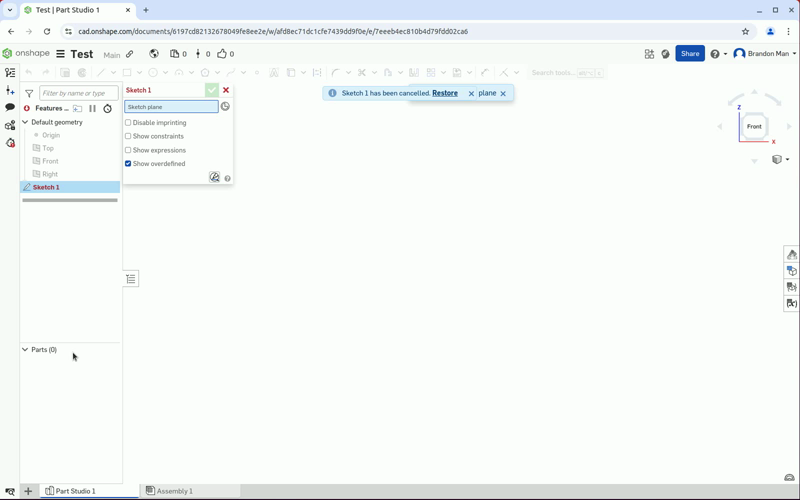
mouse_move(73, 163)
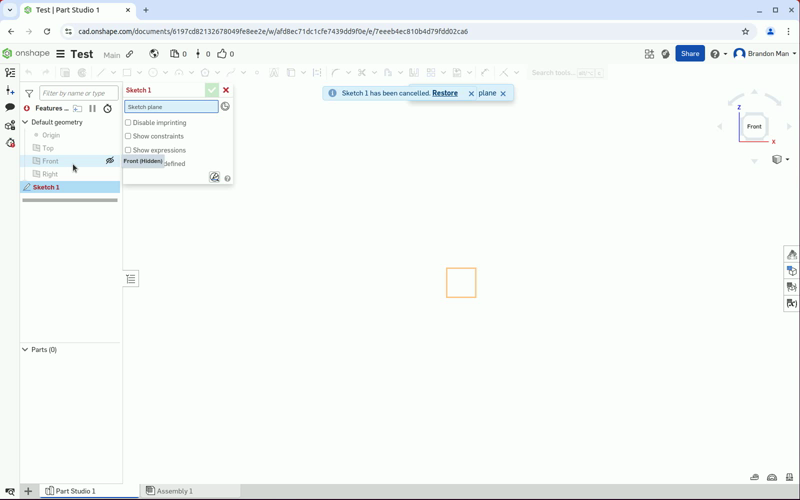
click(73, 163)
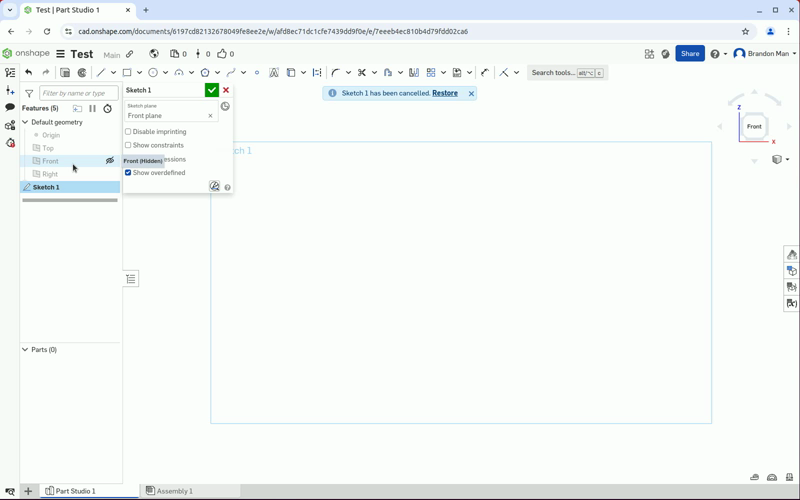
mouse_move(73, 352)
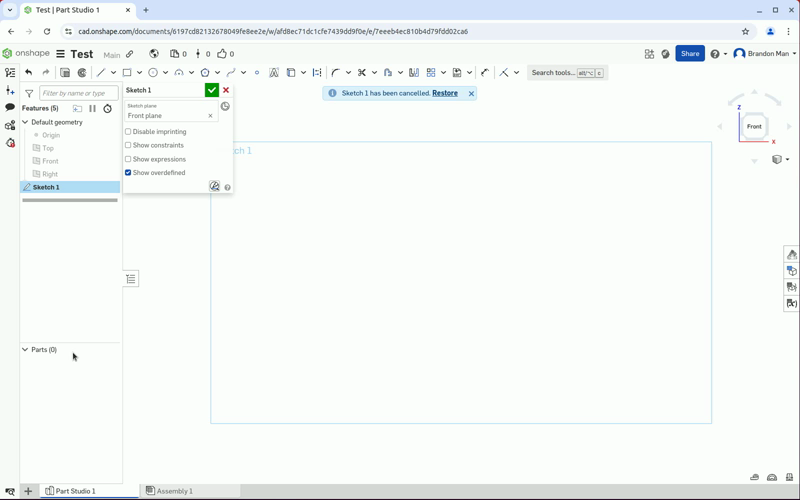
key(y)
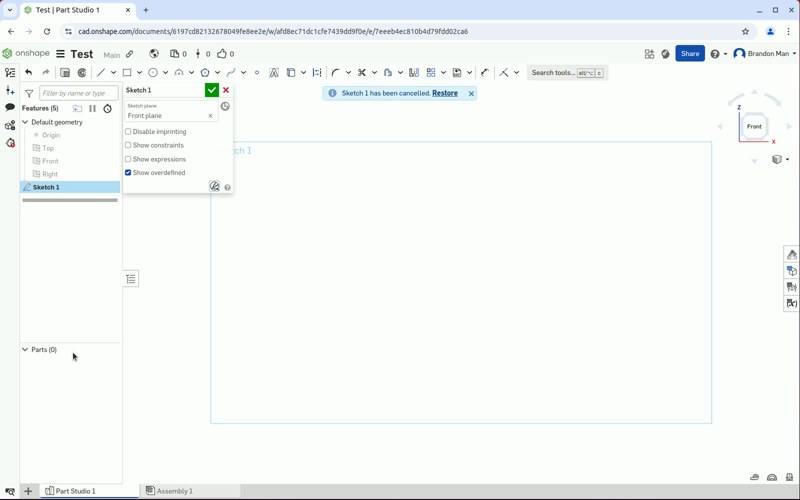
key(c)
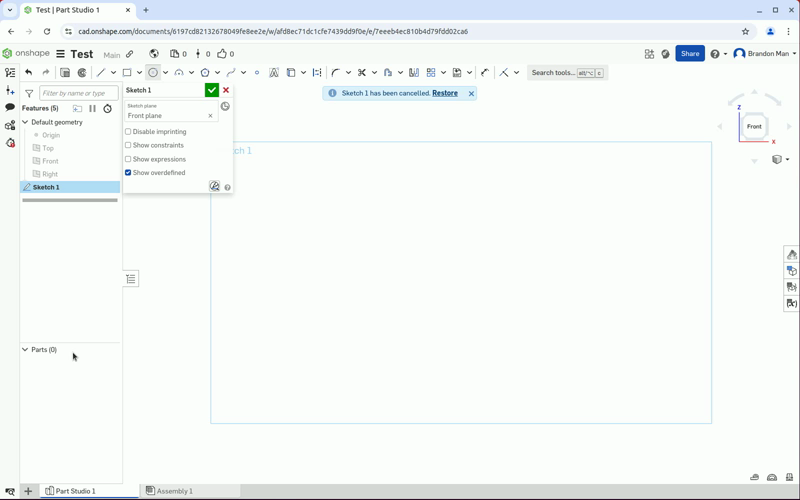
key_down(shift)
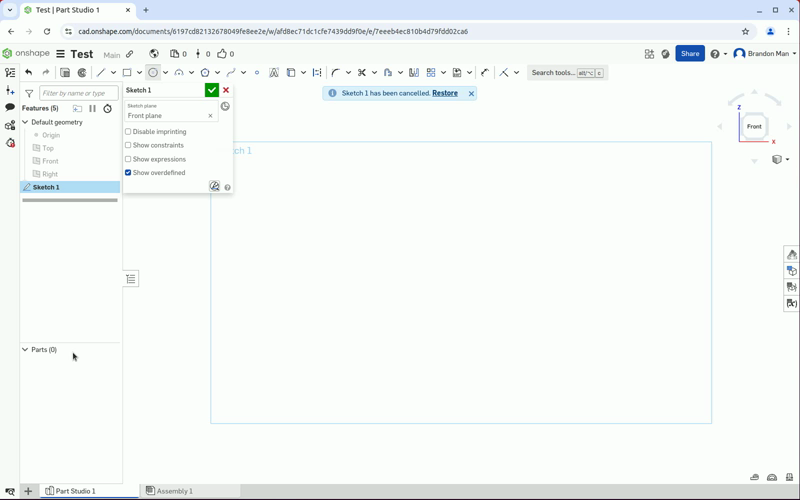
mouse_move(461, 282)
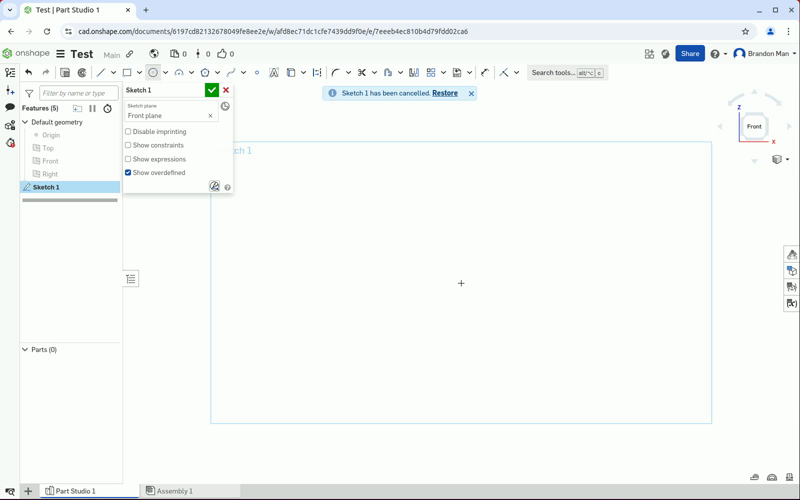
click(461, 282)
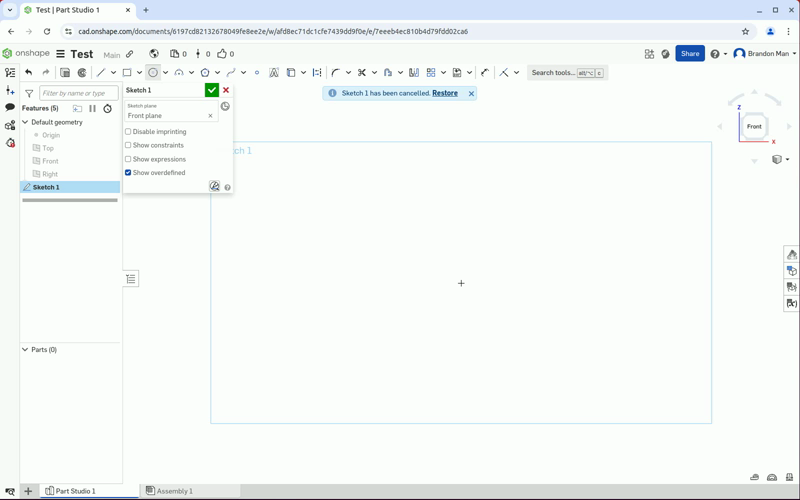
key_up(shift)
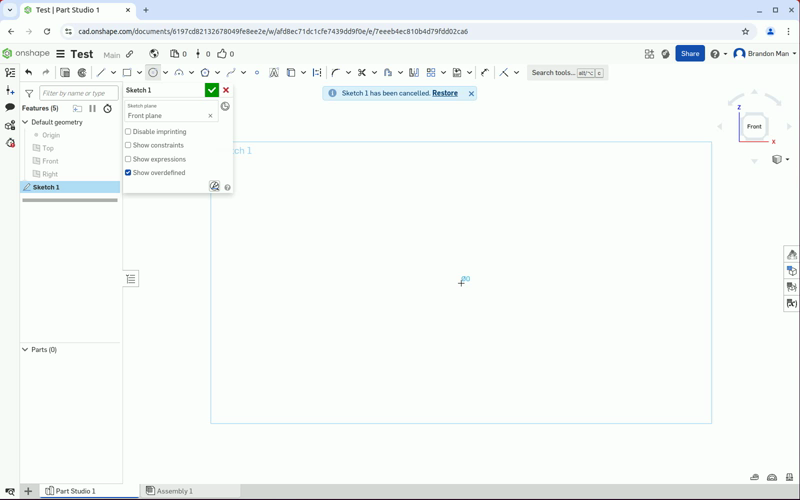
mouse_move(574, 282)
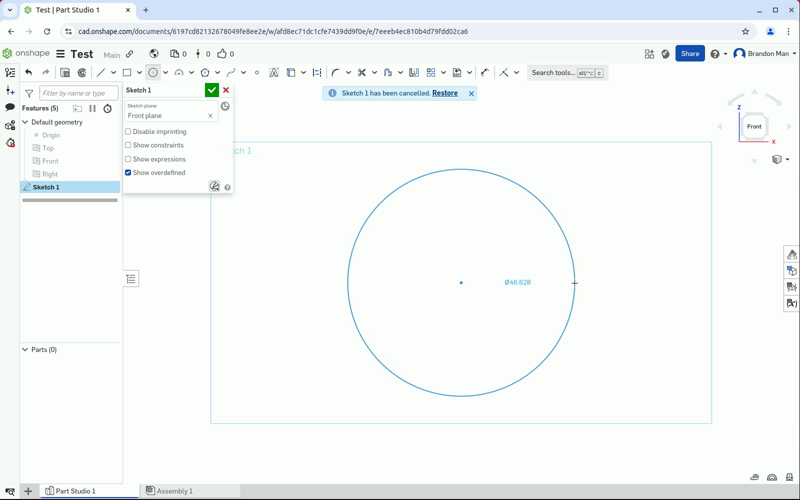
click(574, 282)
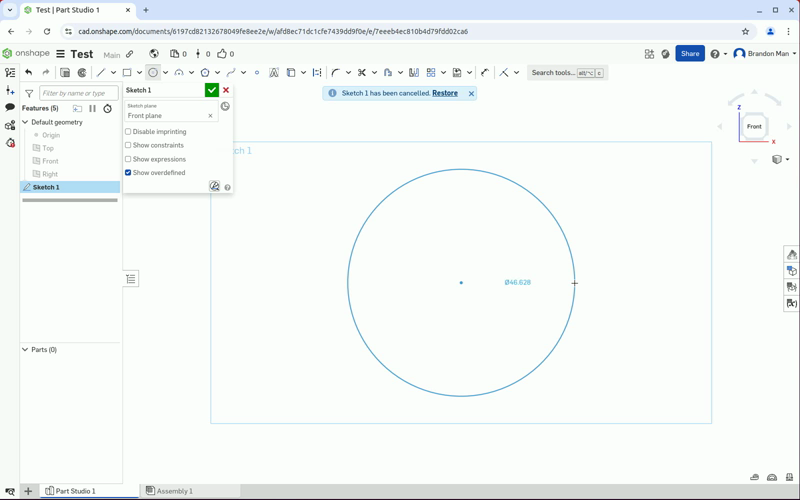
key(esc)
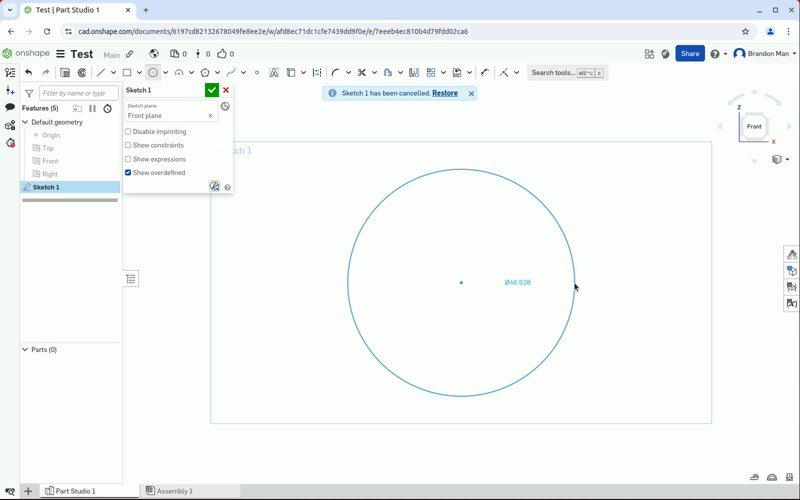
key(c)
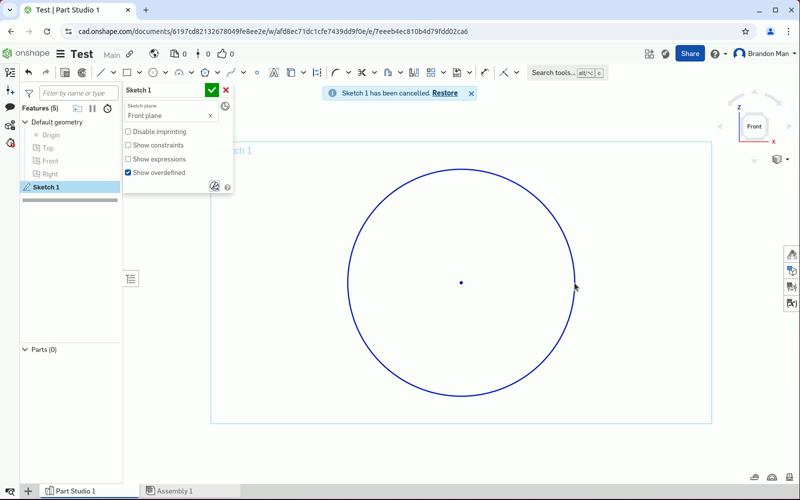
key_down(shift)
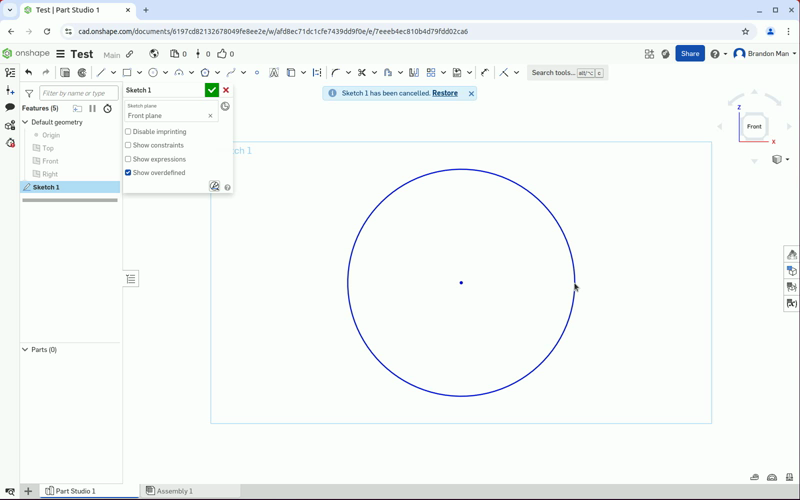
mouse_move(461, 282)
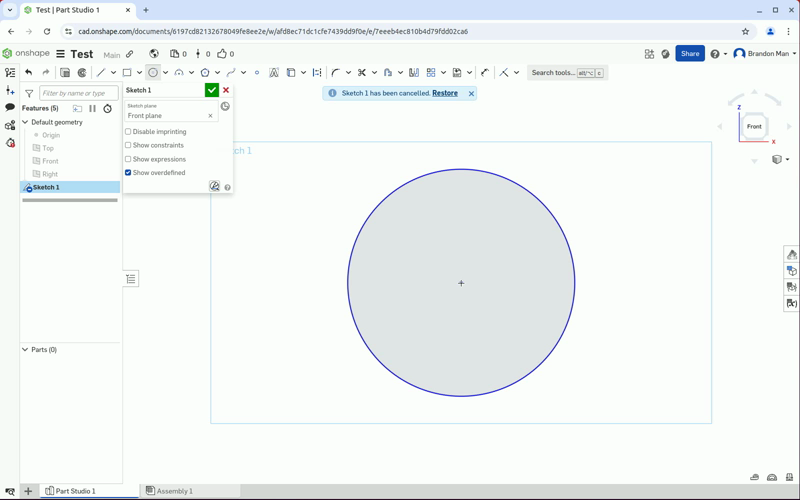
click(461, 282)
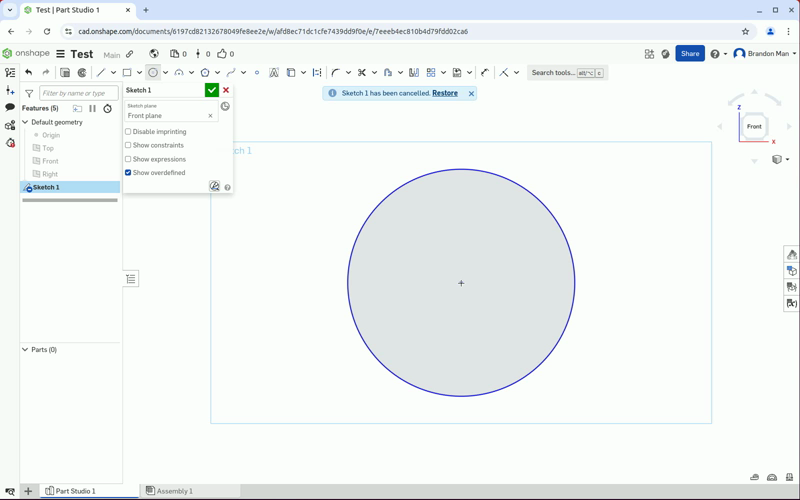
key_up(shift)
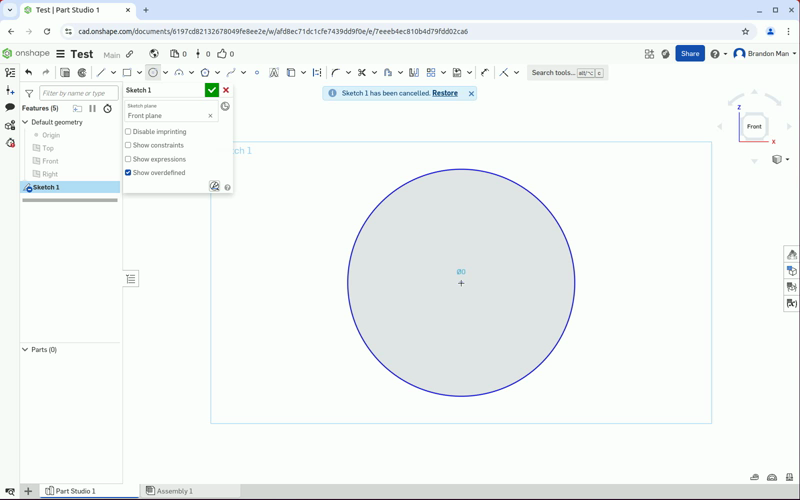
mouse_move(466, 282)
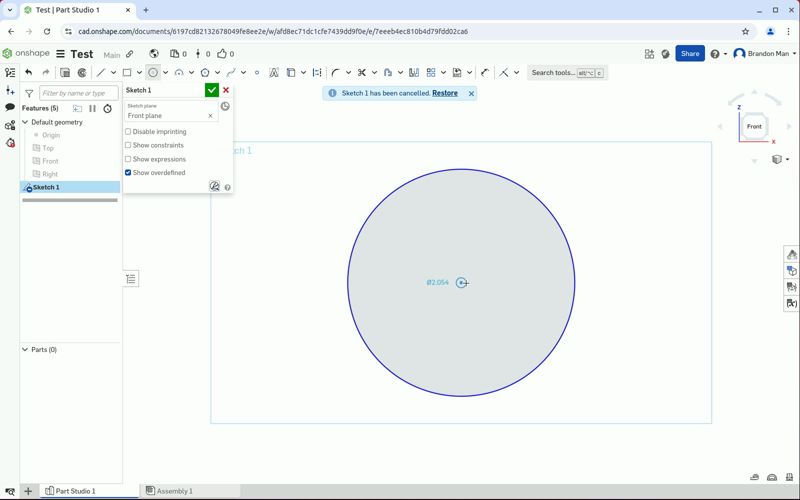
click(466, 282)
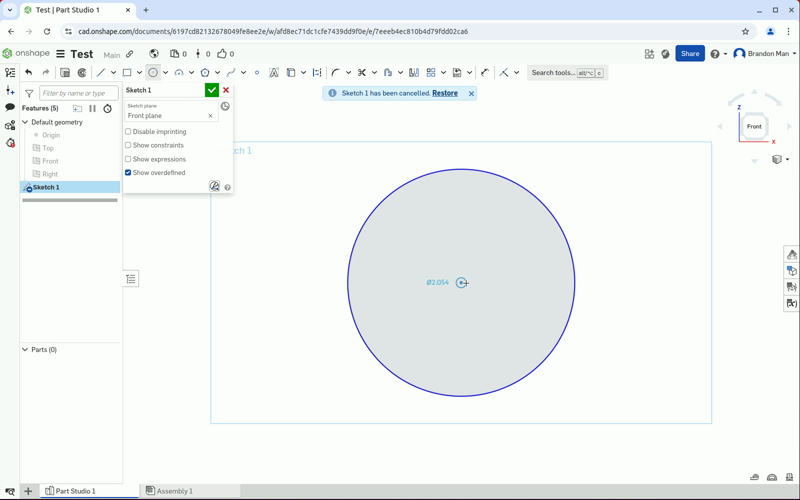
key(esc)
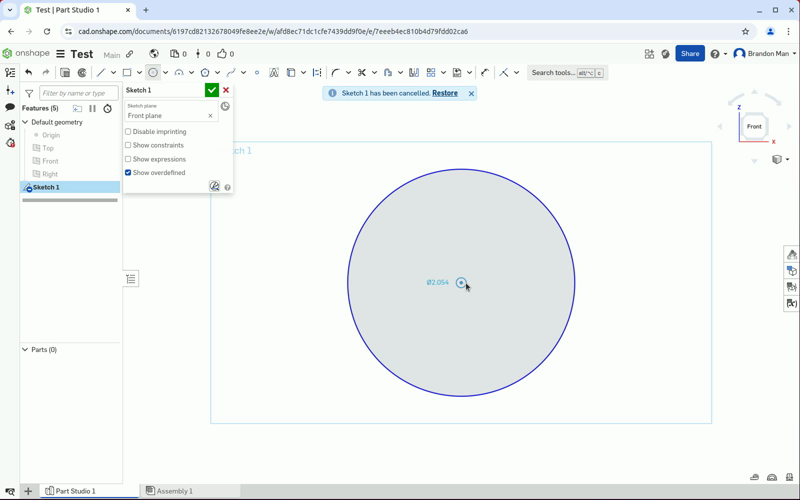
mouse_move(399, 229)
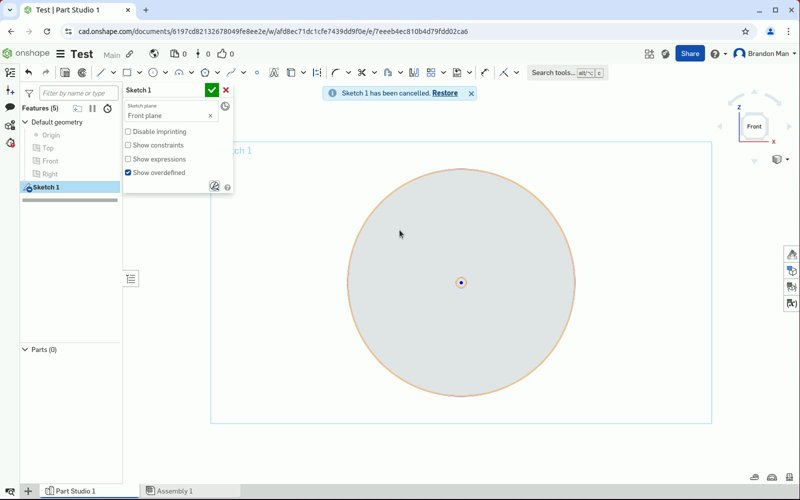
click(399, 229)
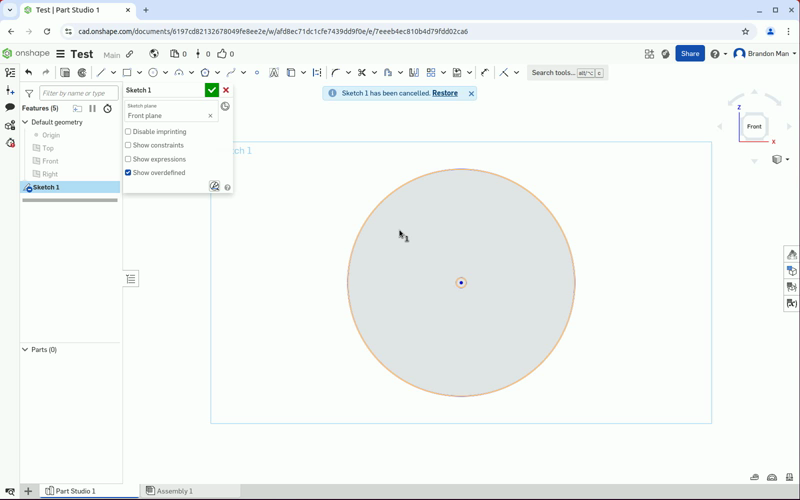
mouse_move(73, 352)
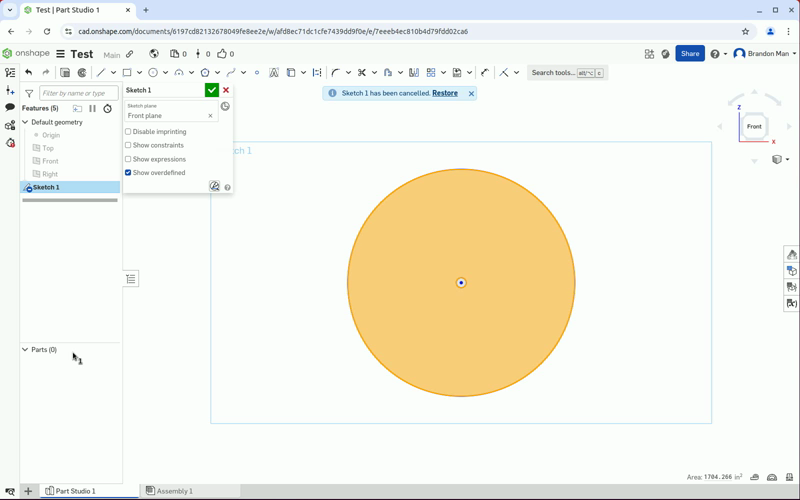
key(shift+y)
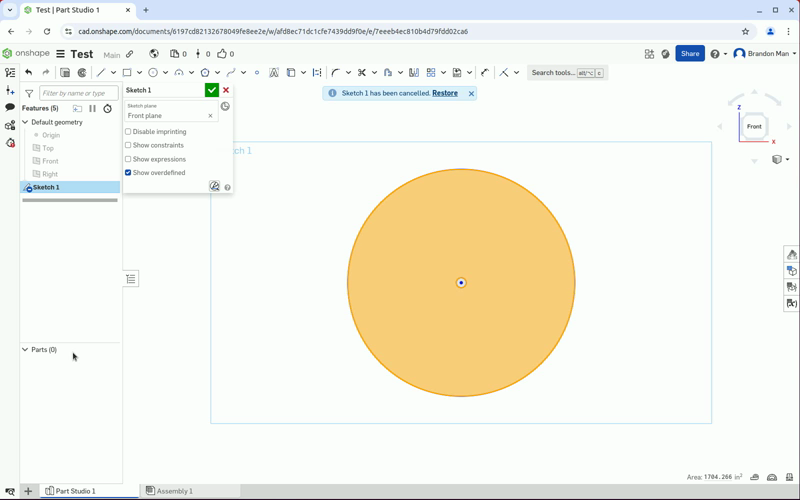
key(shift+e)
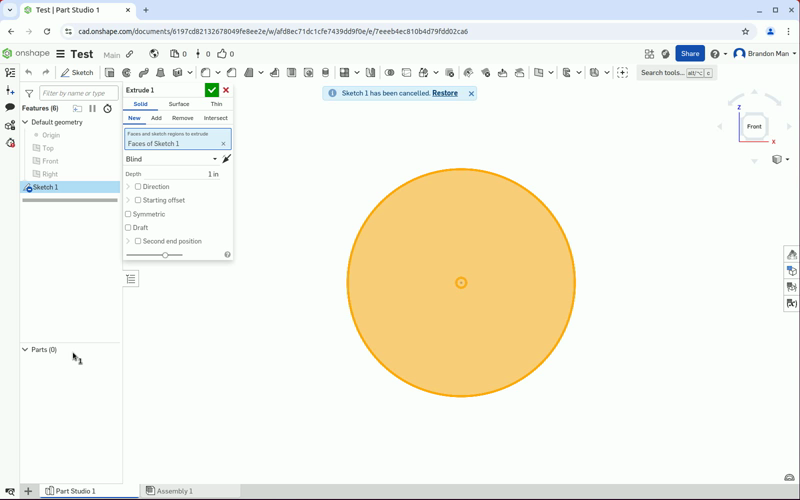
mouse_move(143, 106)
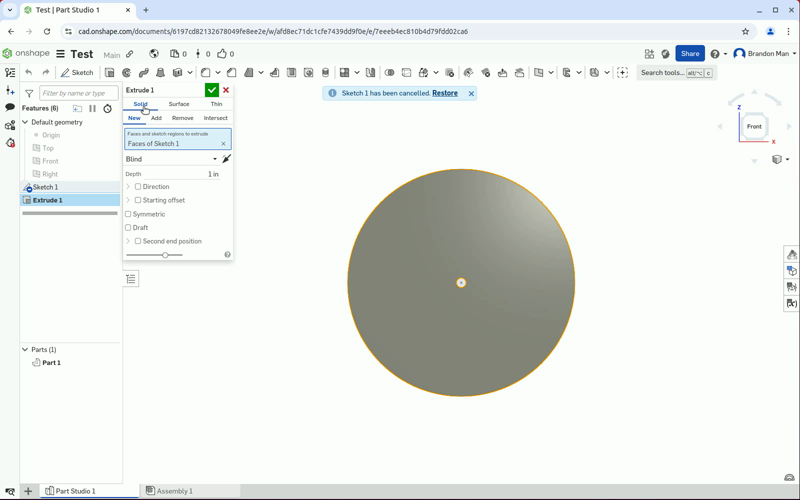
click(143, 106)
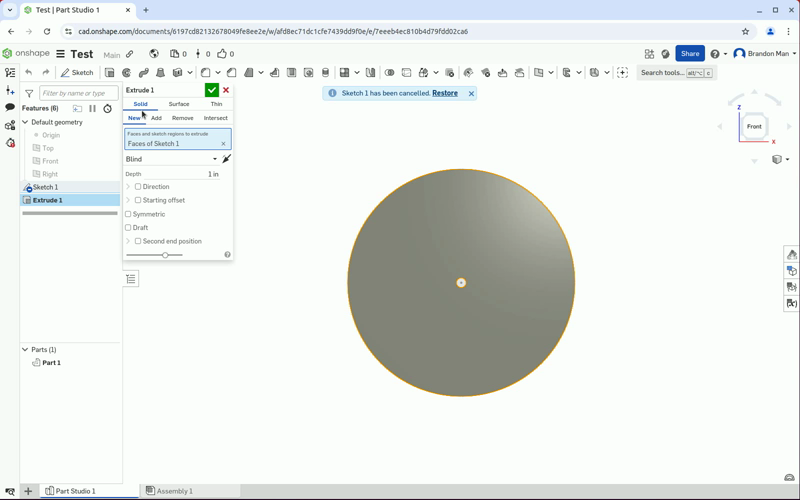
mouse_move(137, 120)
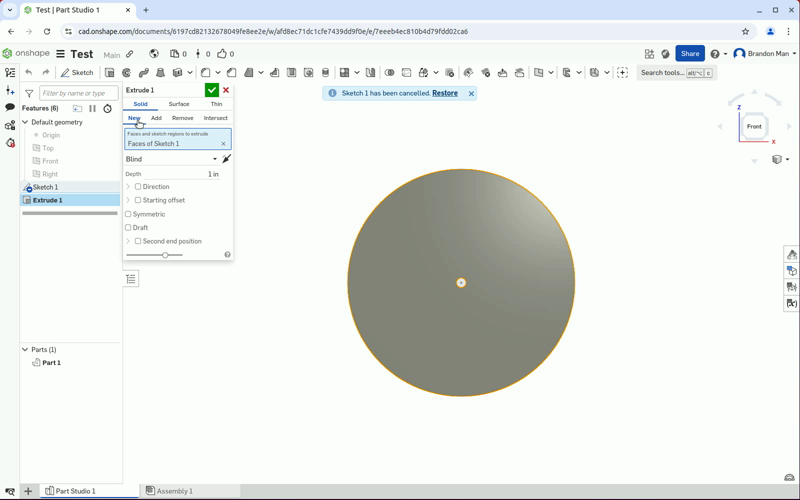
click(137, 120)
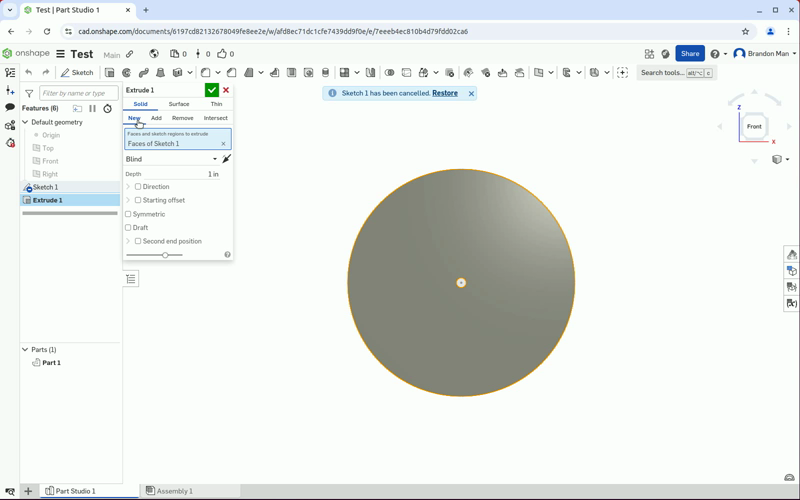
key(tab, 4)
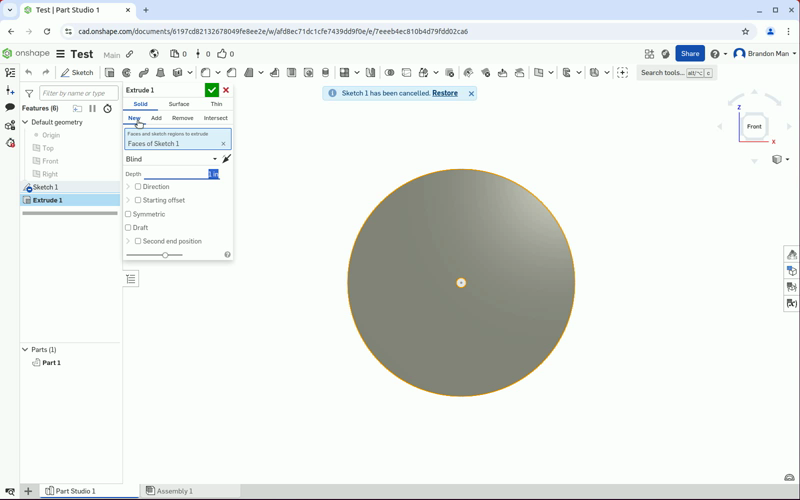
text(1.685)
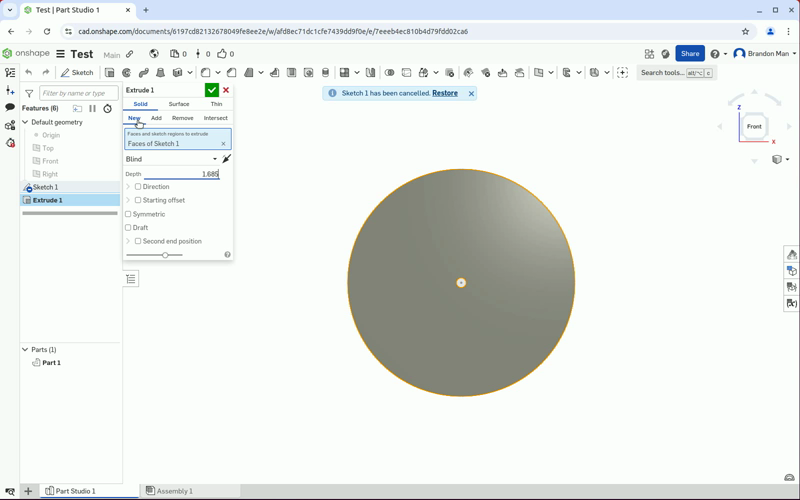
key(enter)
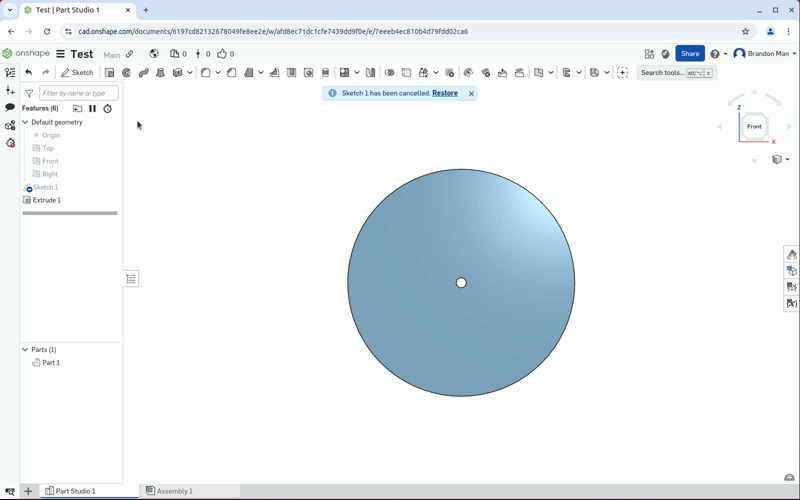
key(shift+h)
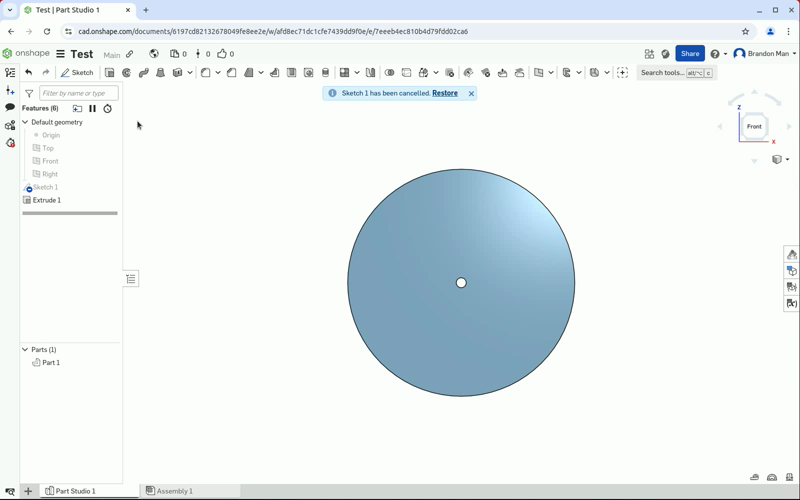
key(shift+h)
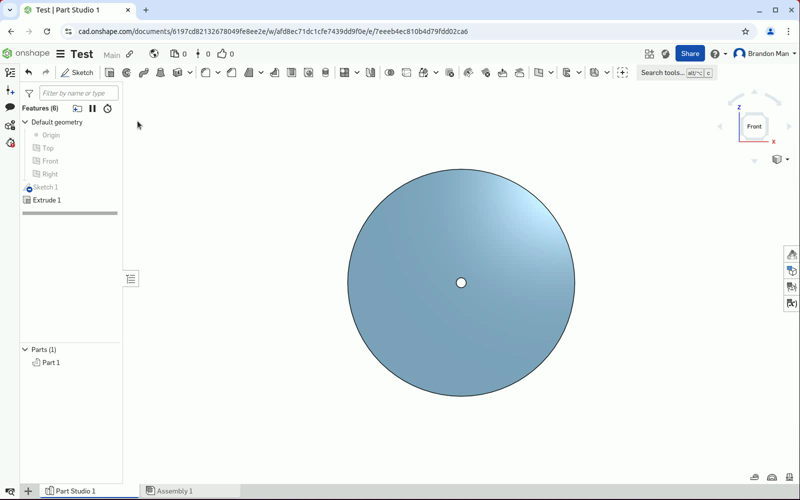
mouse_move(73, 189)
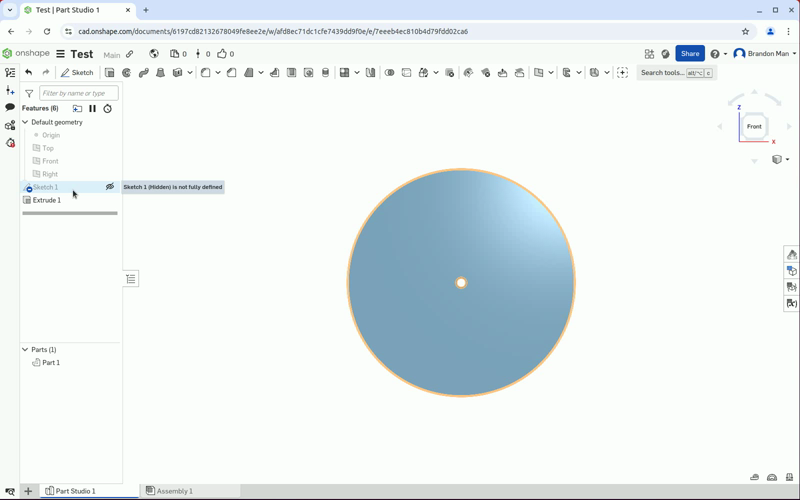
click(73, 189)
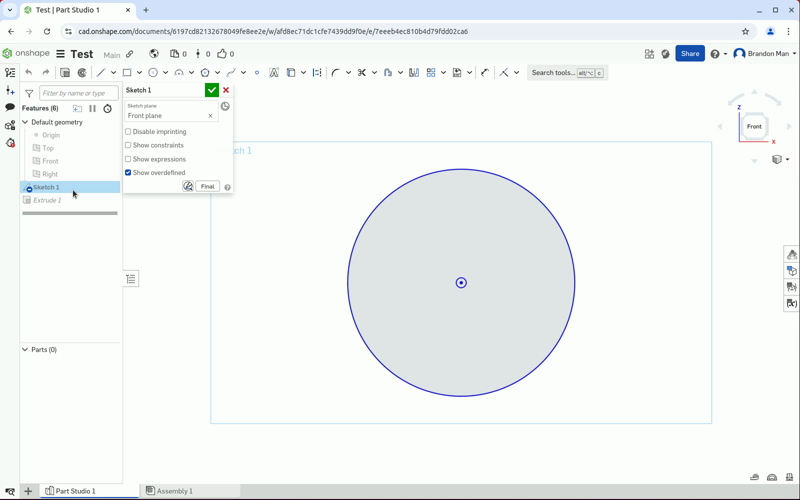
mouse_move(229, 92)
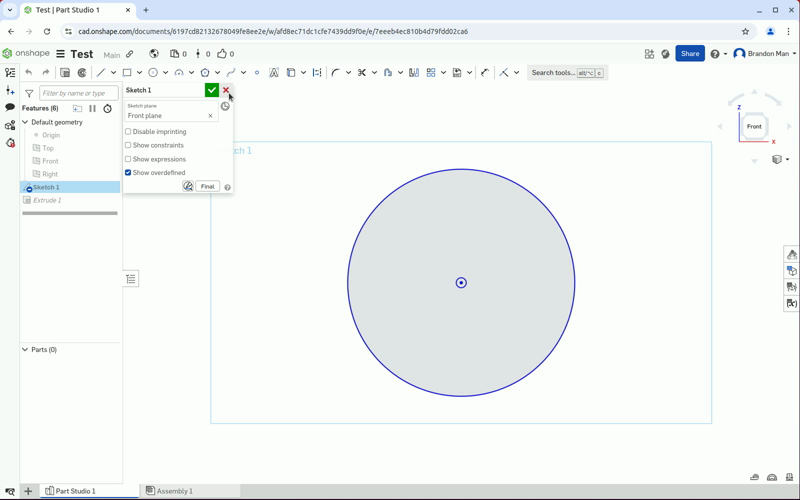
click(229, 92)
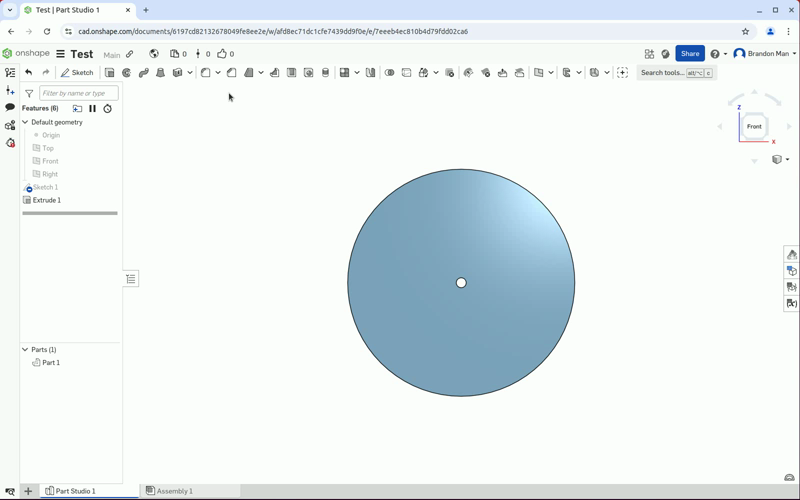
mouse_move(541, 75)
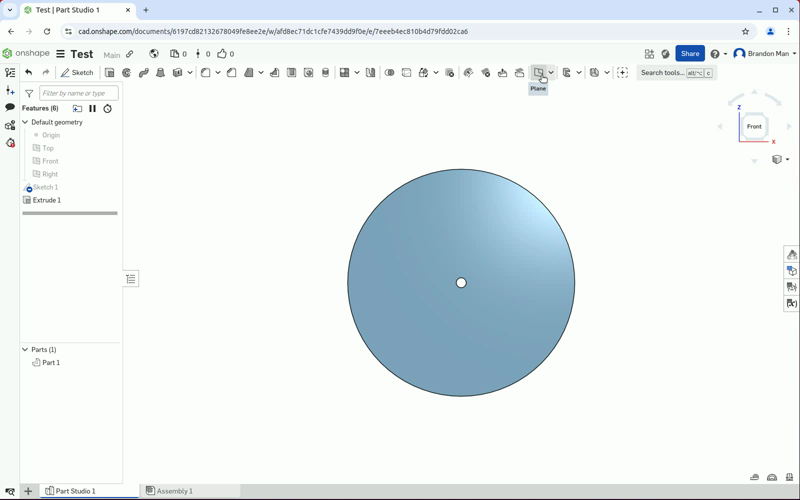
click(541, 75)
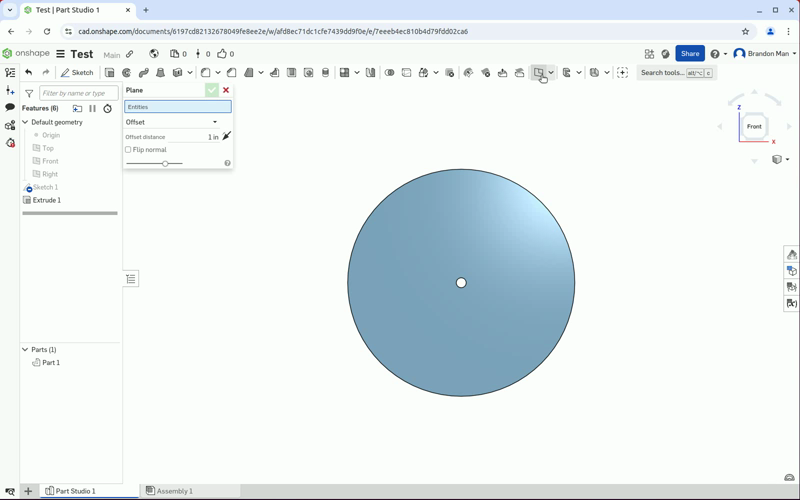
mouse_move(73, 163)
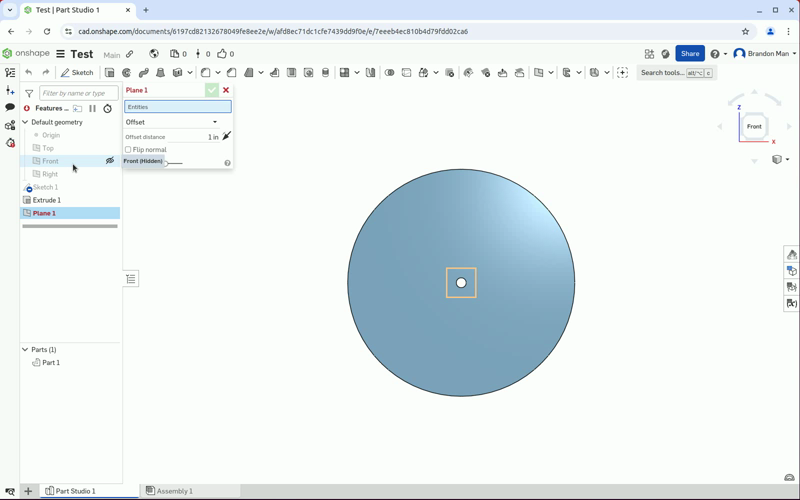
click(73, 163)
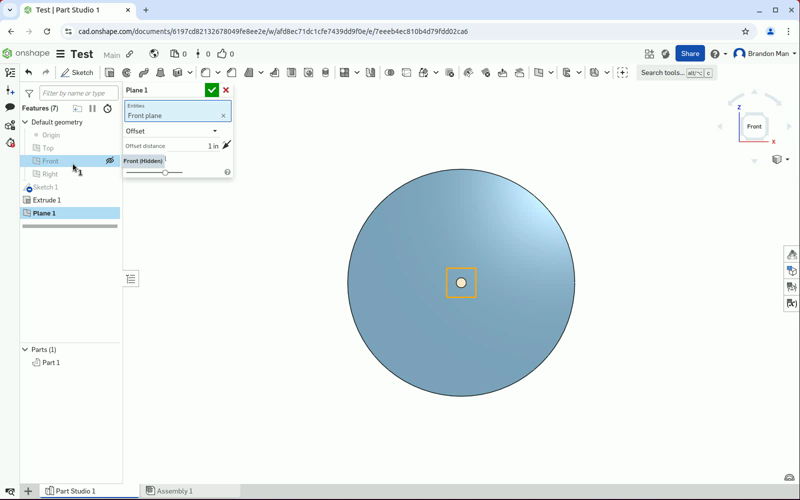
key(tab, 2)
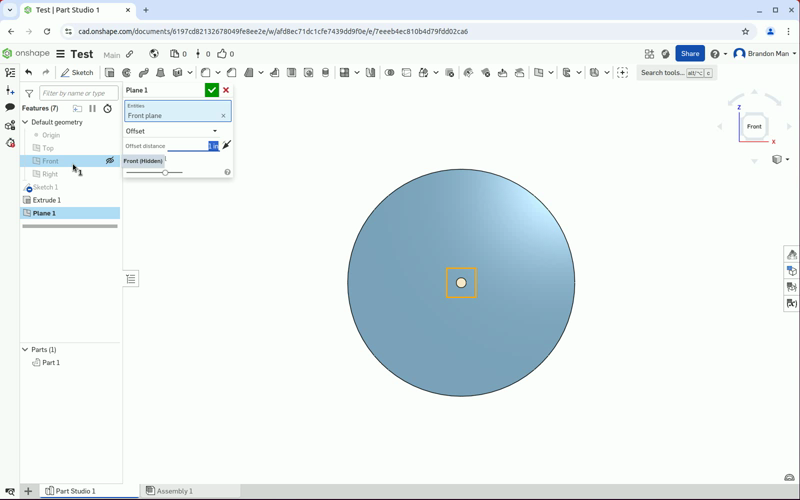
text(1.695)
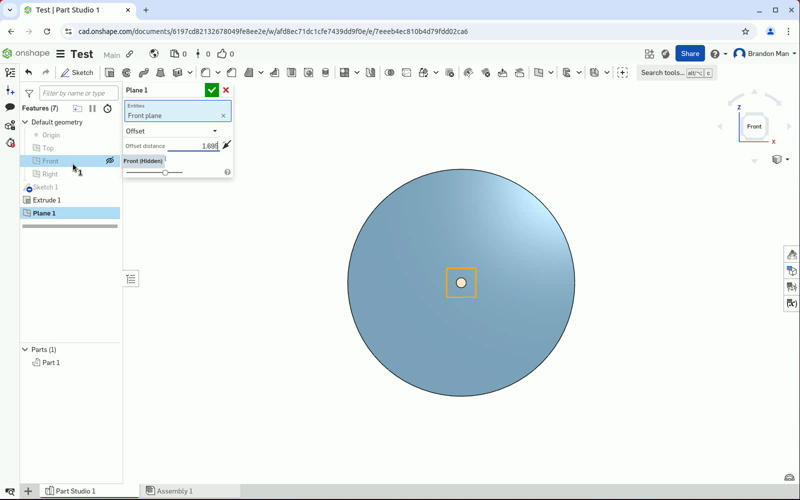
key(enter, 2)
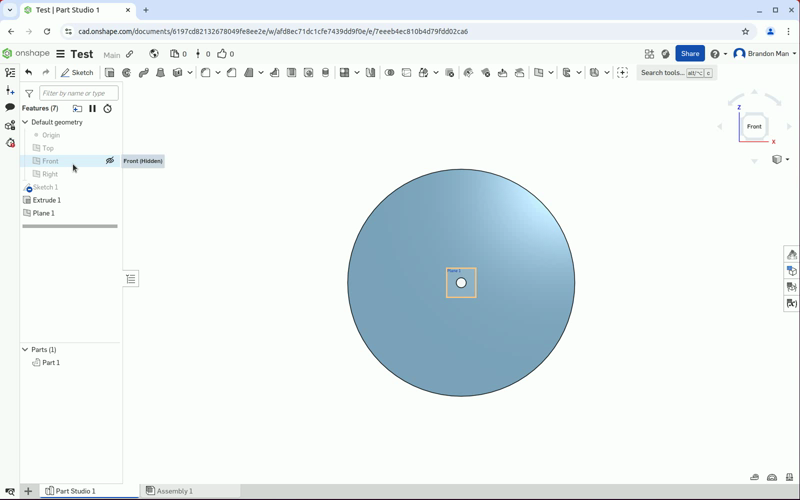
key(shift+s)
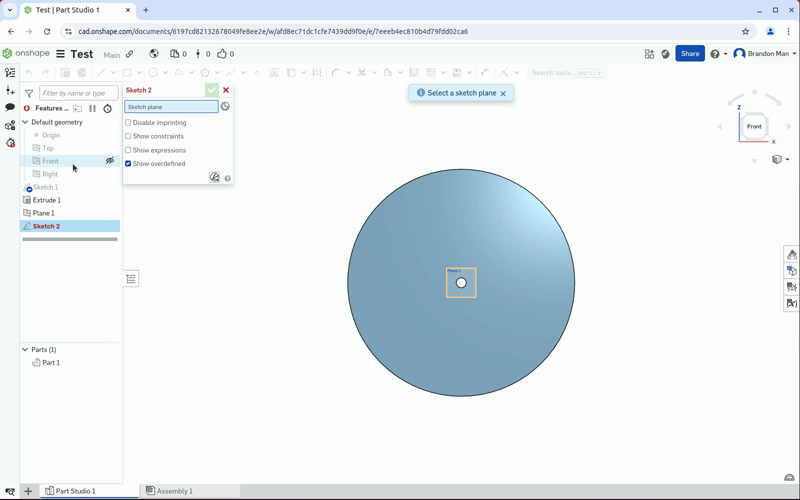
mouse_move(73, 215)
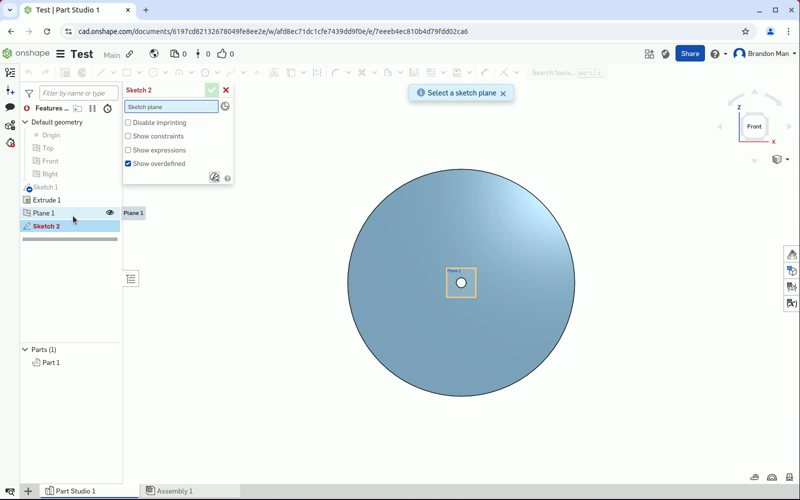
click(73, 215)
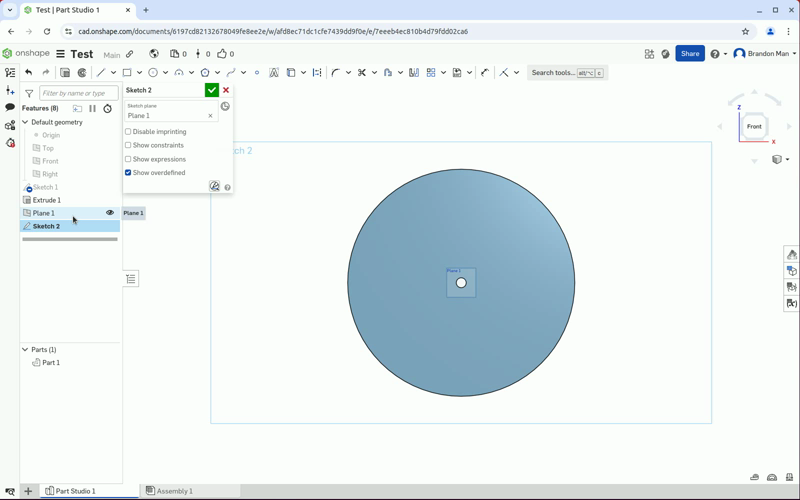
mouse_move(73, 352)
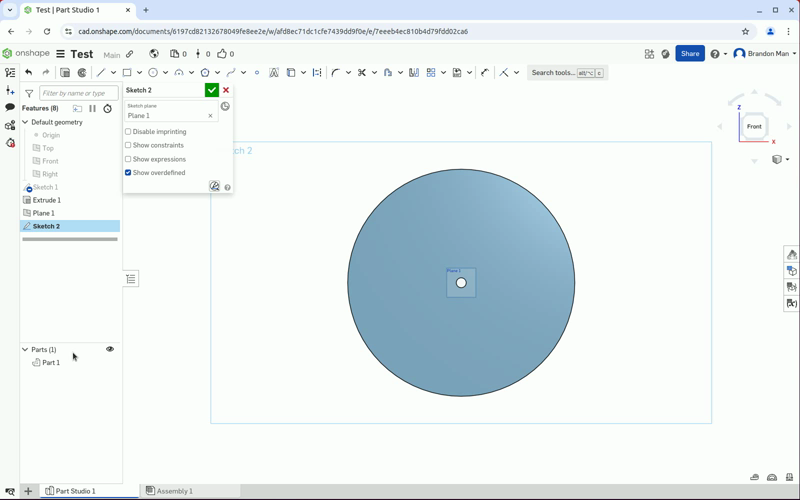
key(y)
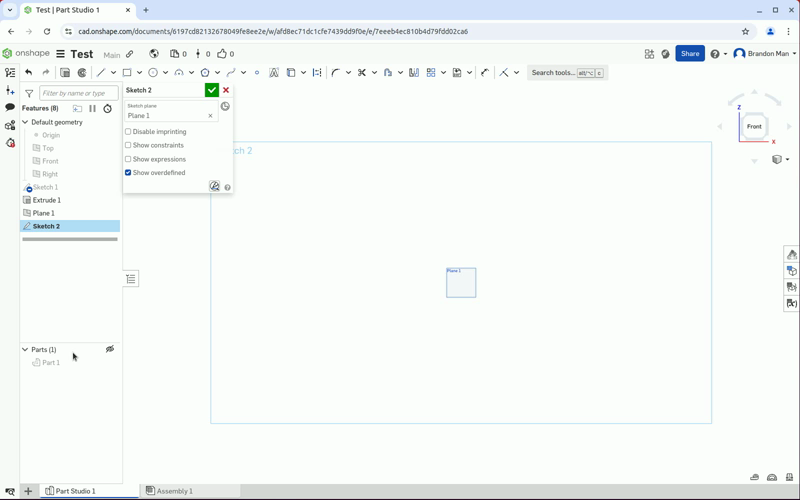
key(c)
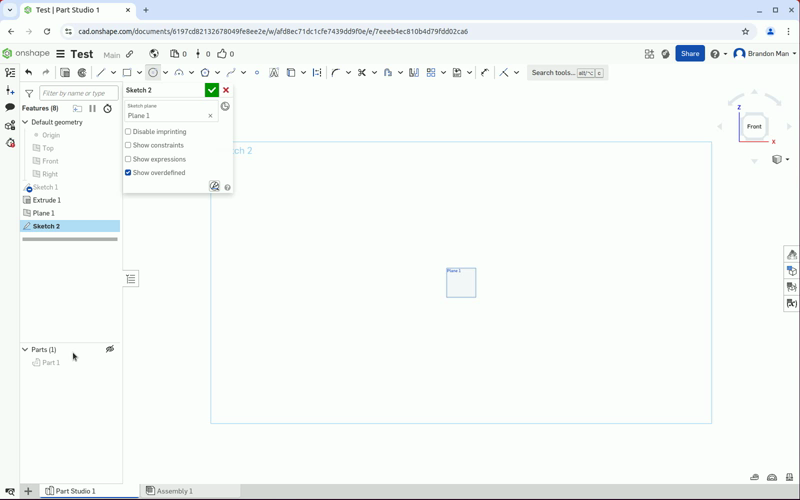
key_down(shift)
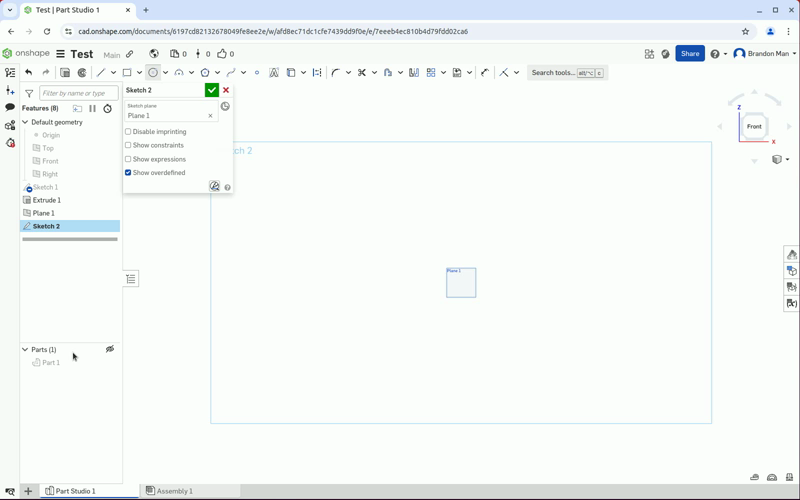
mouse_move(562, 282)
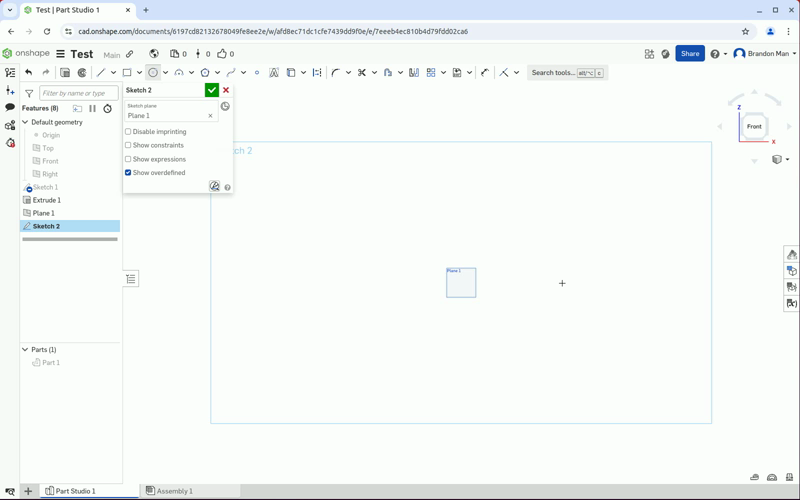
click(562, 282)
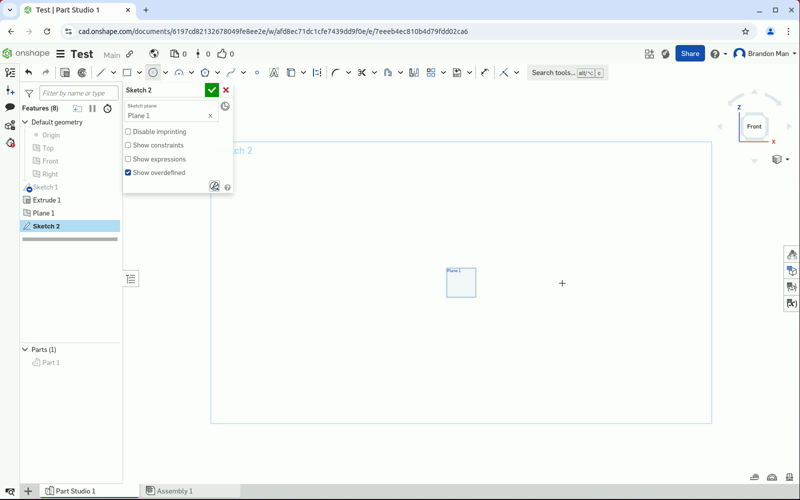
key_up(shift)
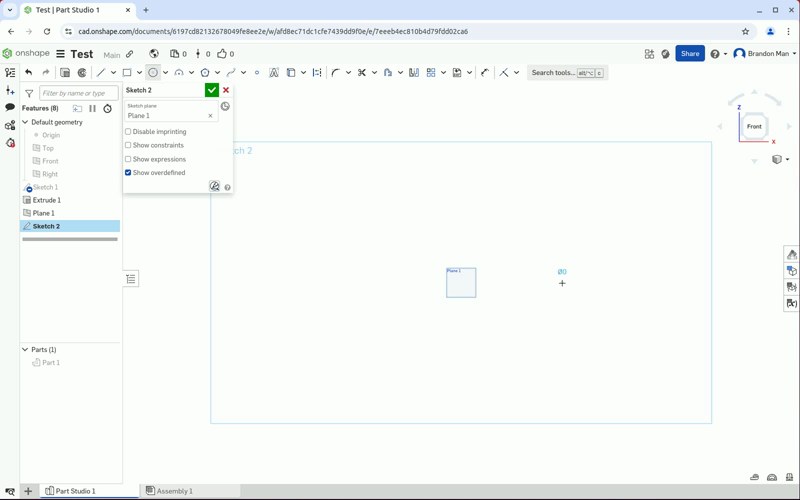
mouse_move(568, 282)
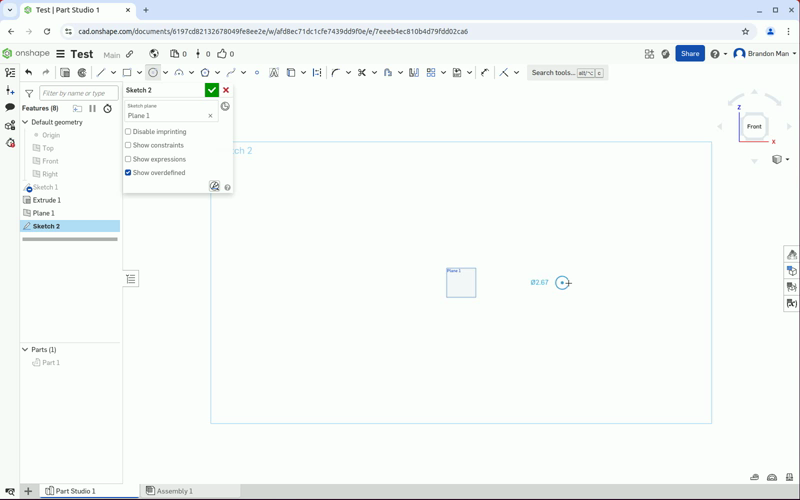
click(568, 282)
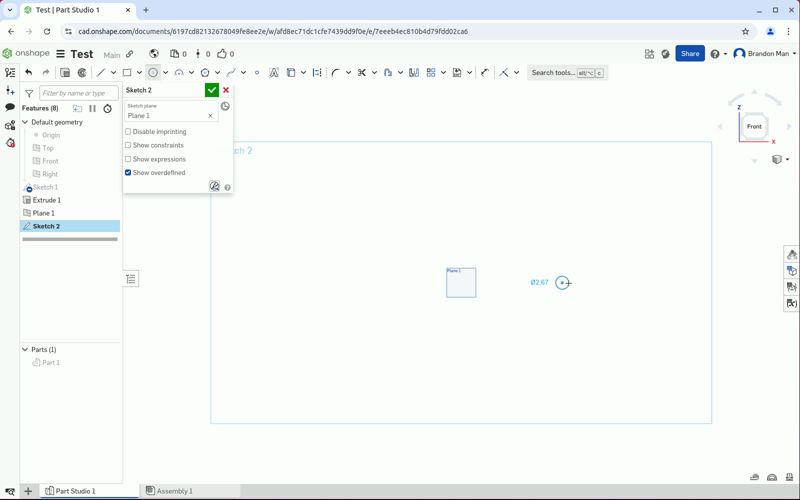
key(esc)
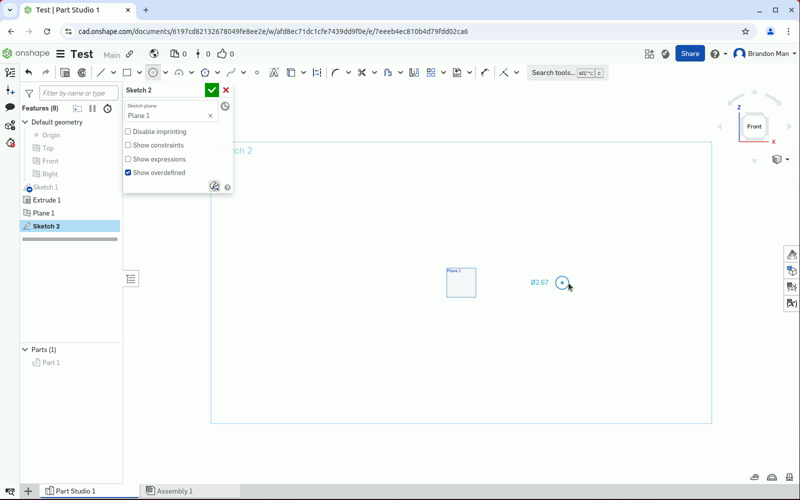
mouse_move(566, 282)
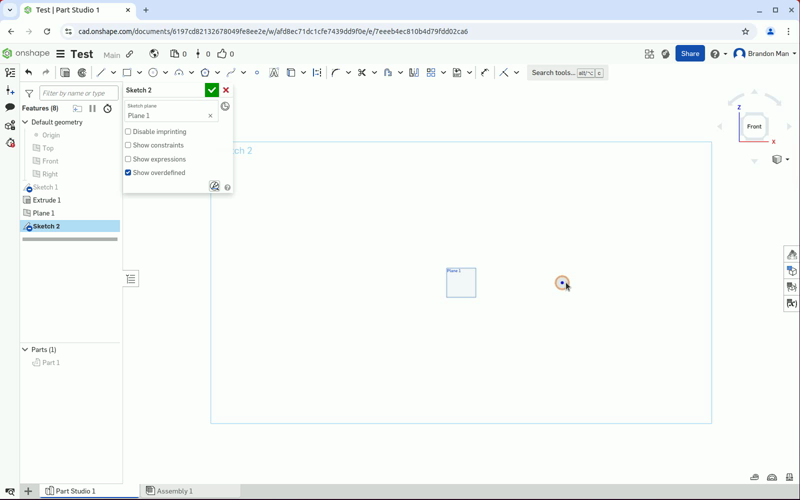
scroll(6)
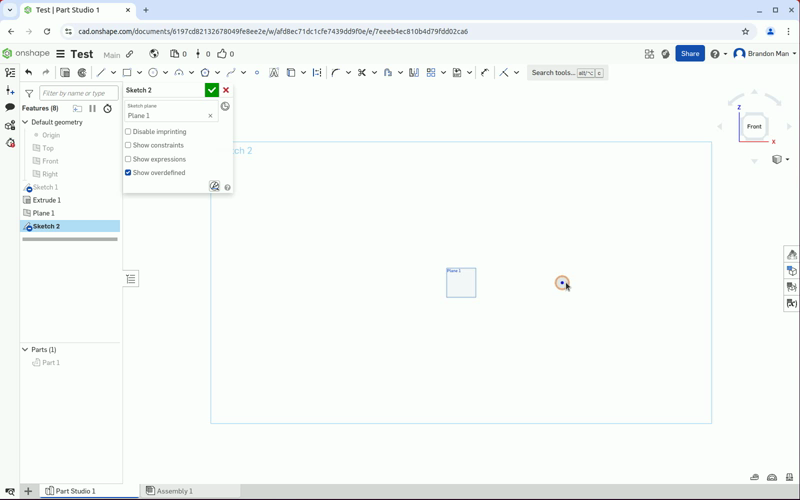
scroll(6)
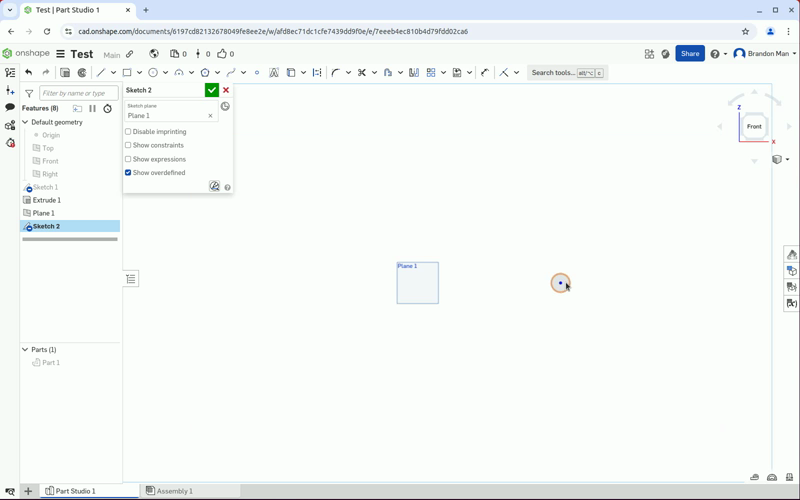
scroll(6)
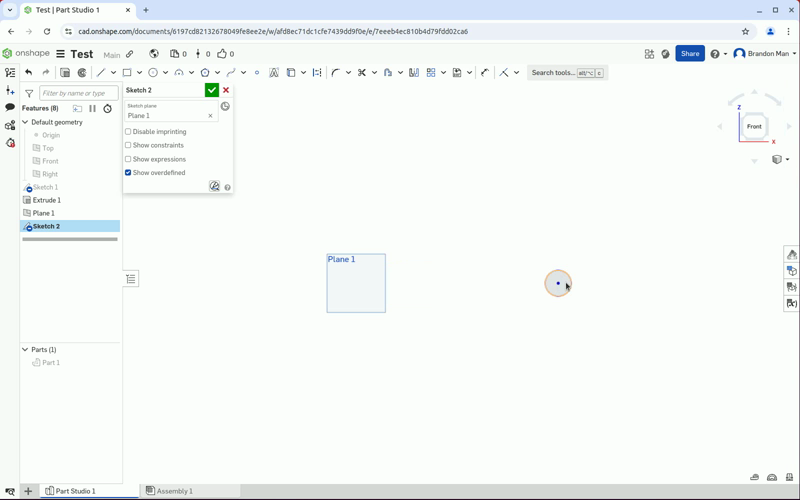
scroll(6)
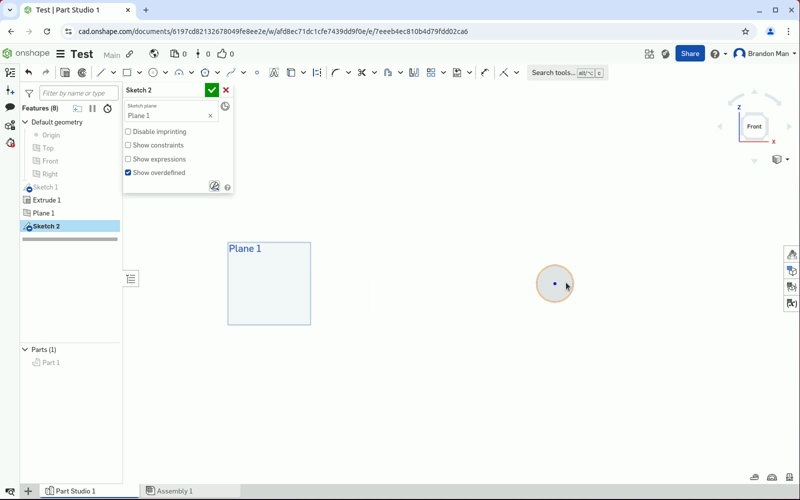
scroll(6)
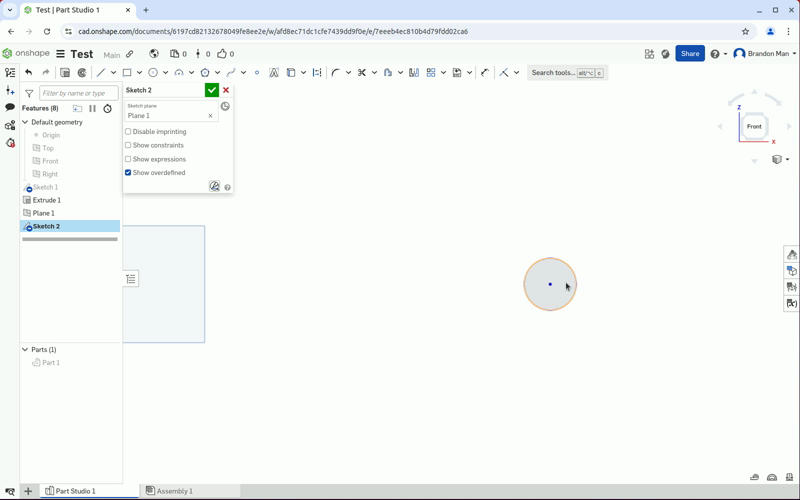
scroll(6)
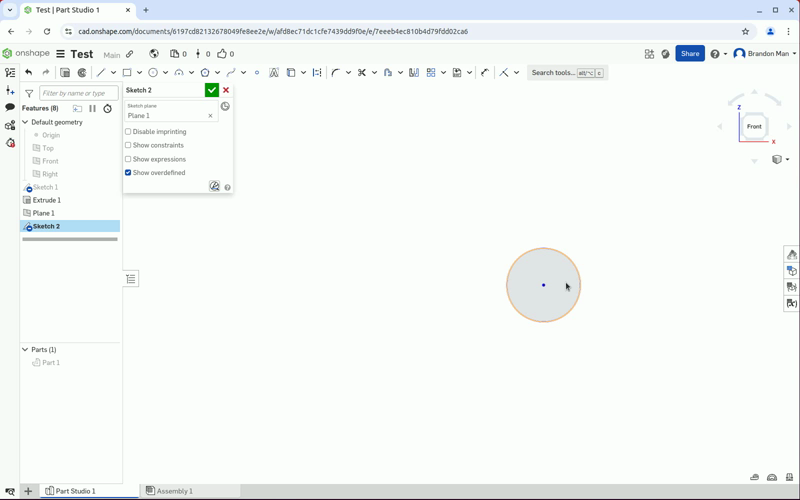
scroll(6)
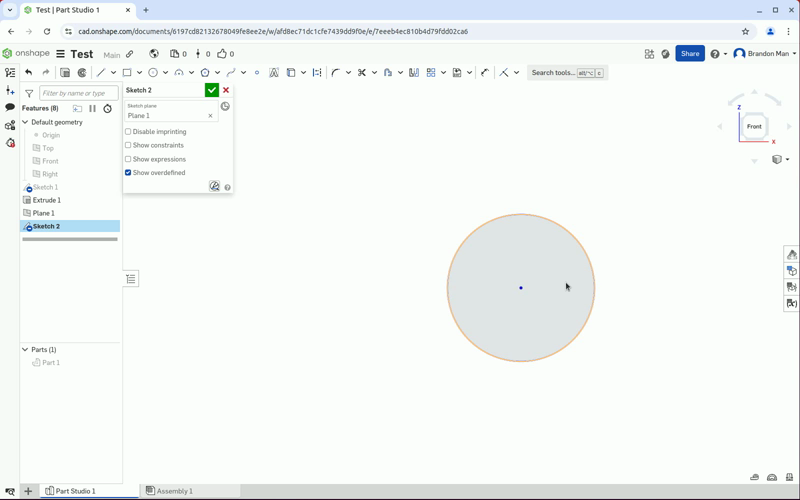
click(566, 282)
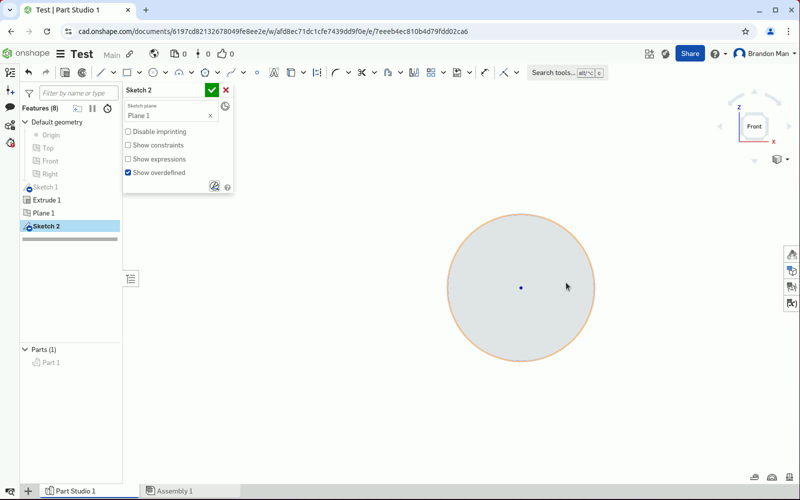
scroll(-6)
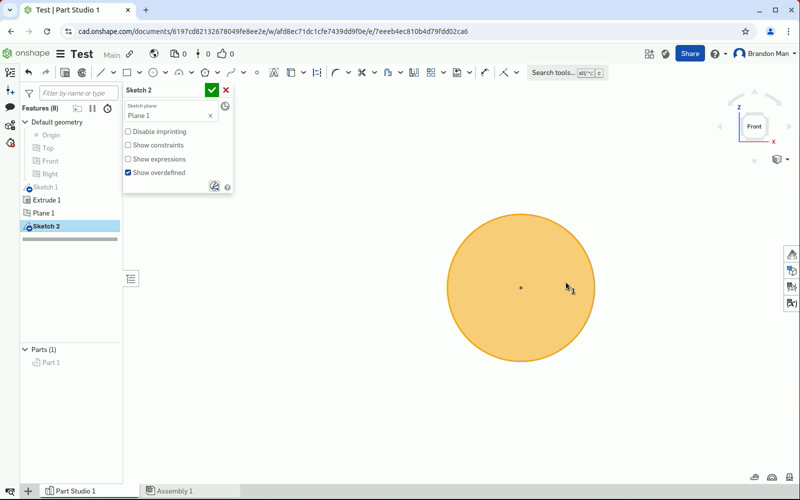
scroll(-6)
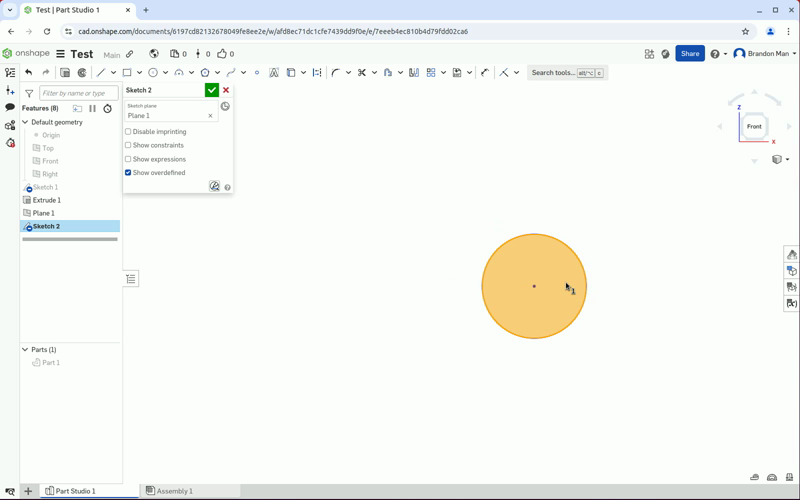
scroll(-6)
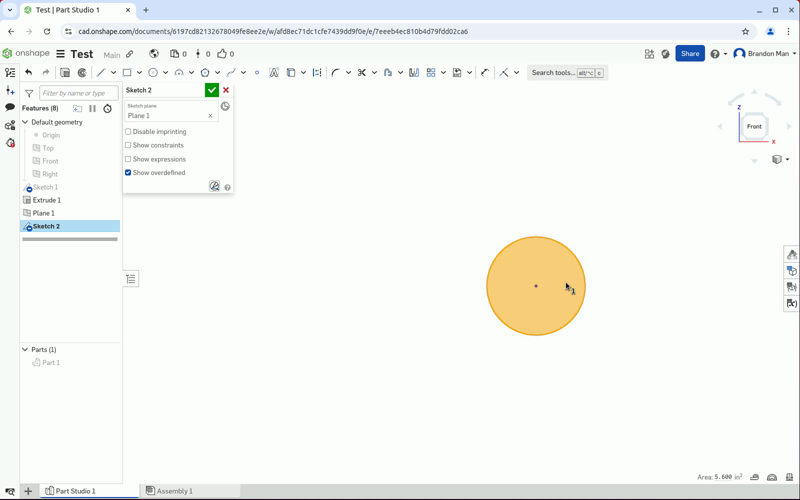
scroll(-6)
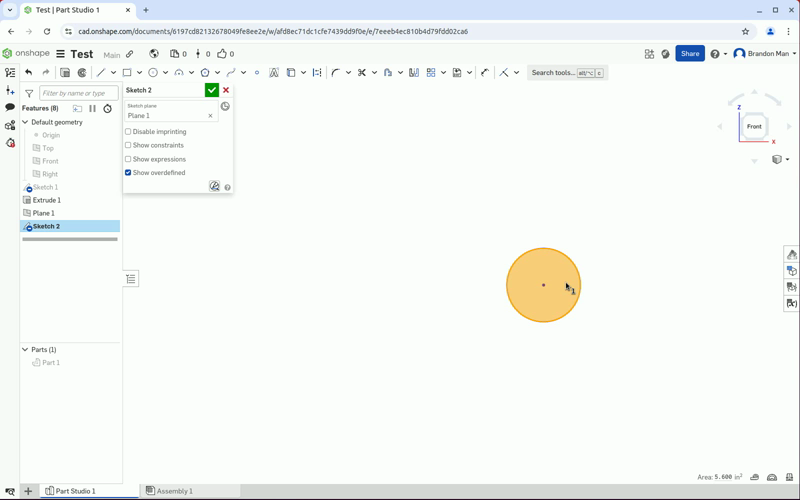
scroll(-6)
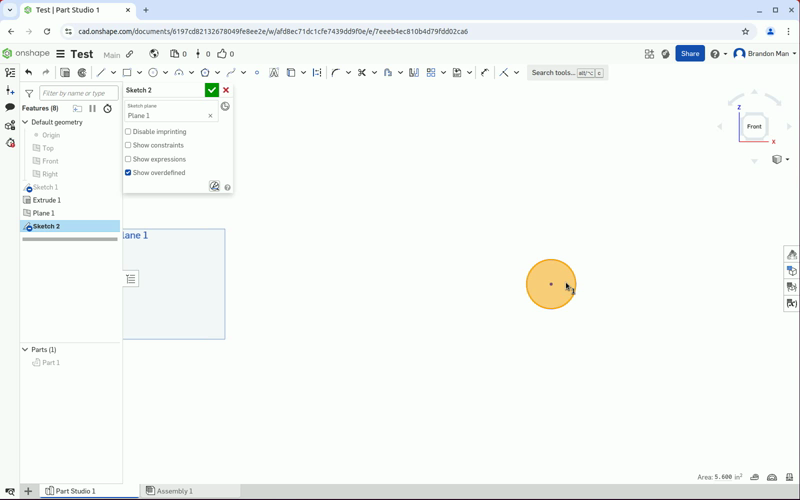
scroll(-6)
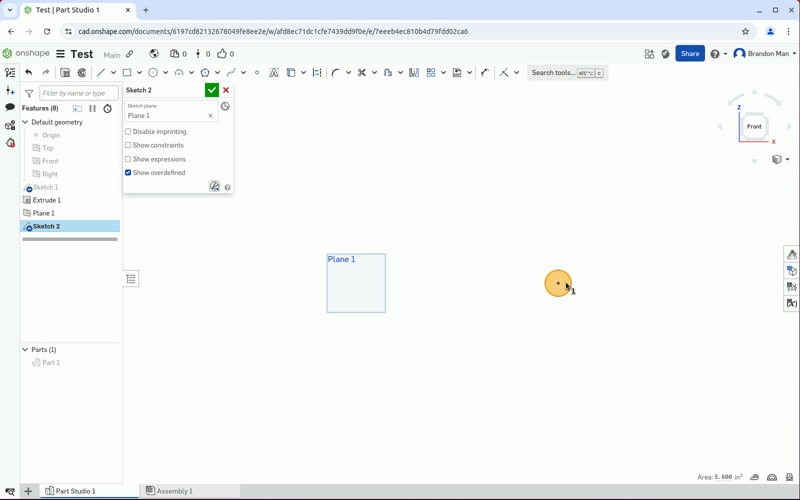
scroll(-6)
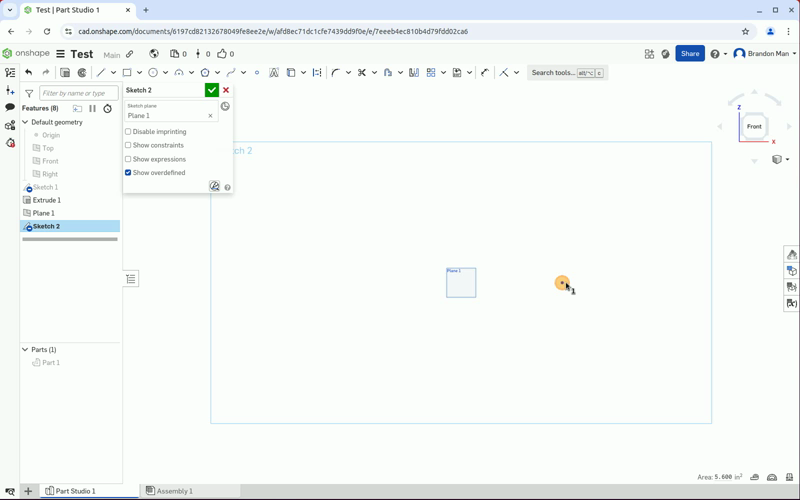
mouse_move(73, 352)
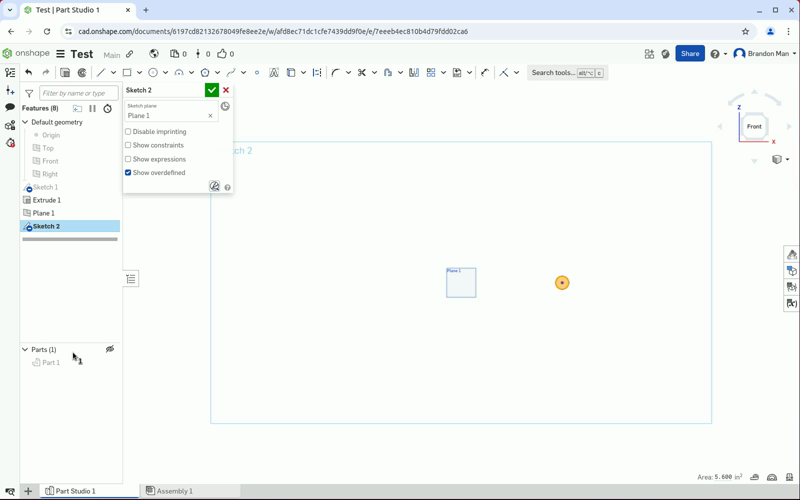
key(shift+y)
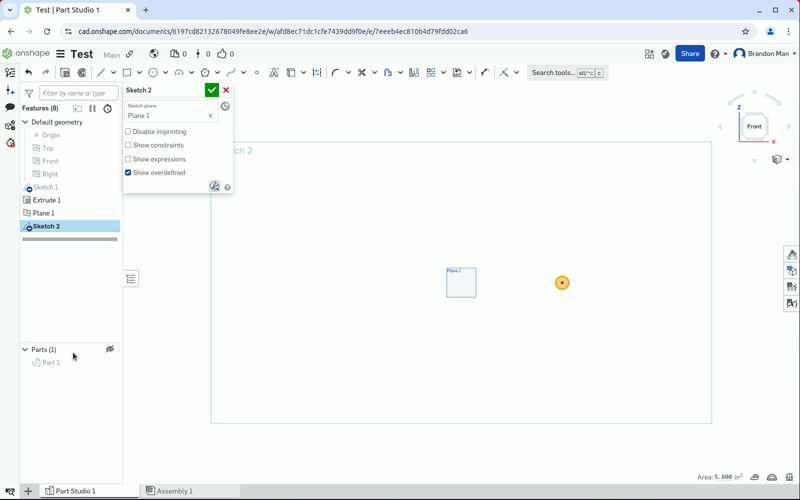
key(shift+e)
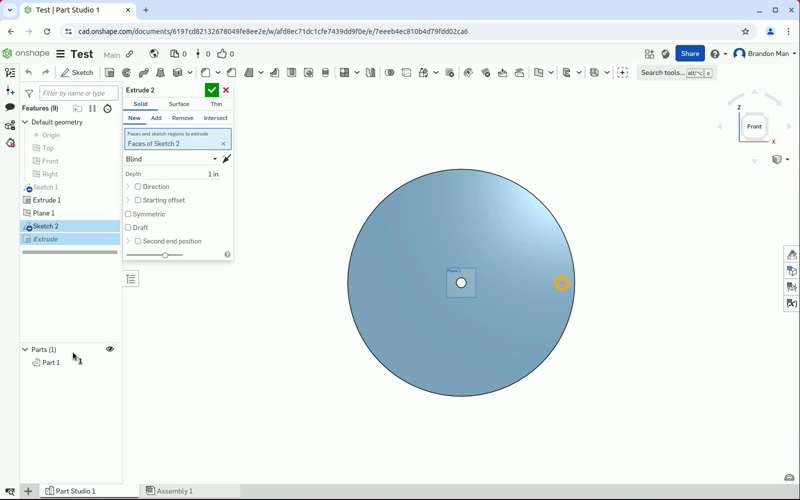
mouse_move(143, 106)
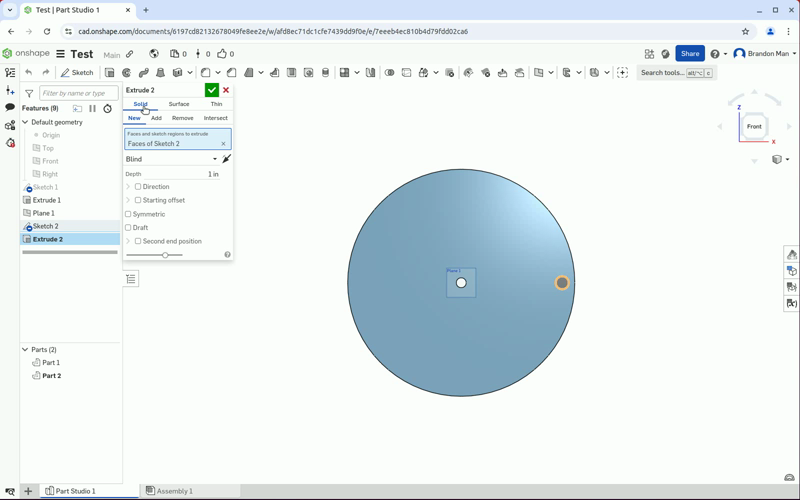
click(143, 106)
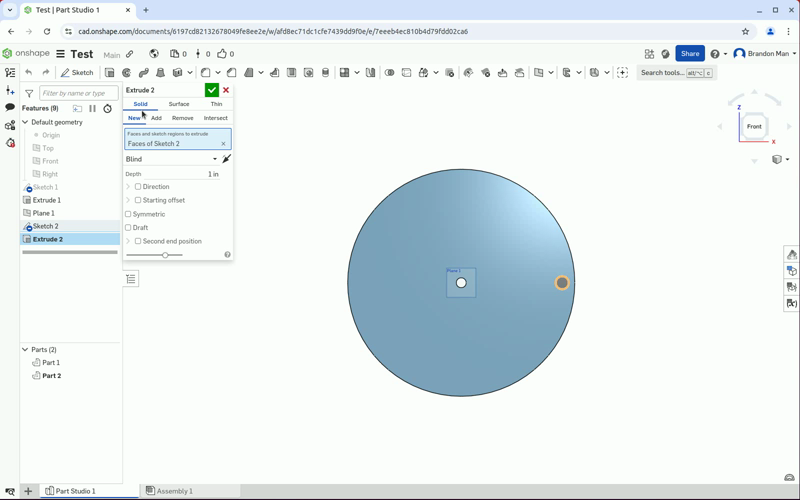
mouse_move(137, 120)
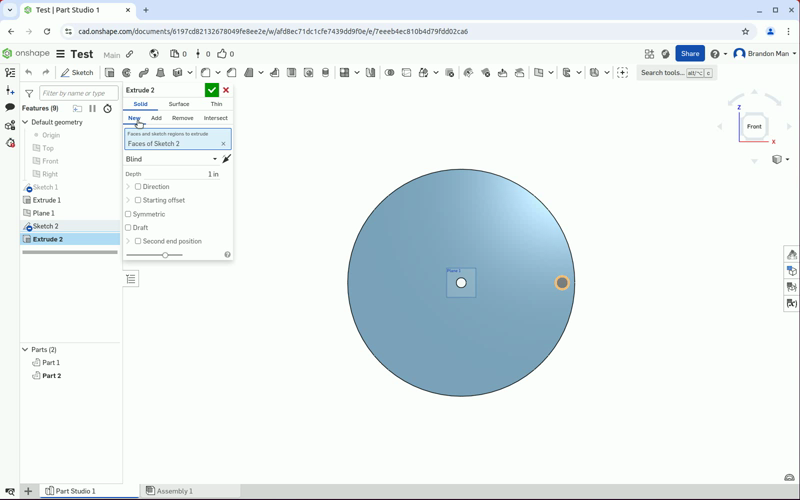
click(137, 120)
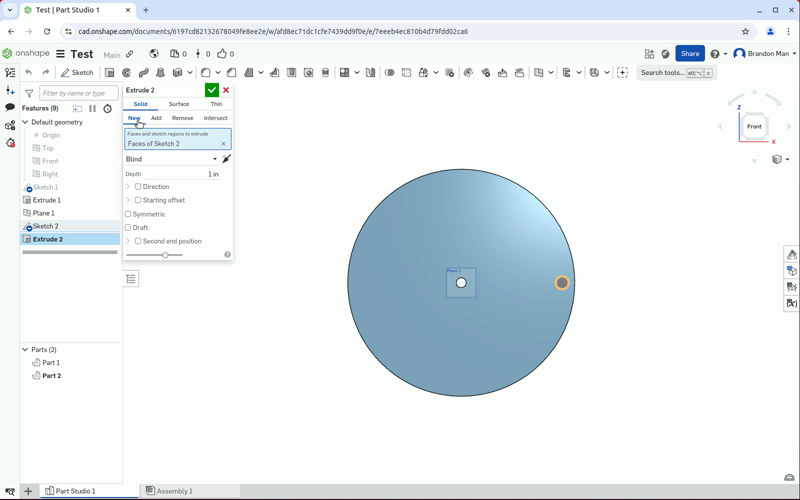
key(tab, 4)
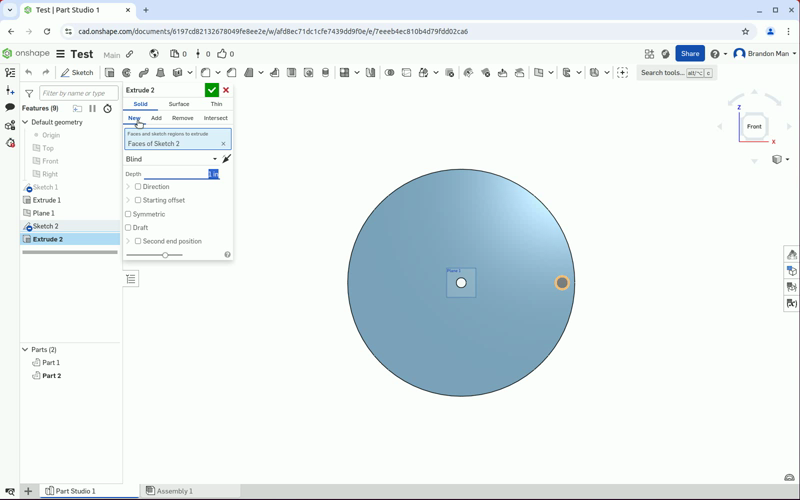
text(1.685)
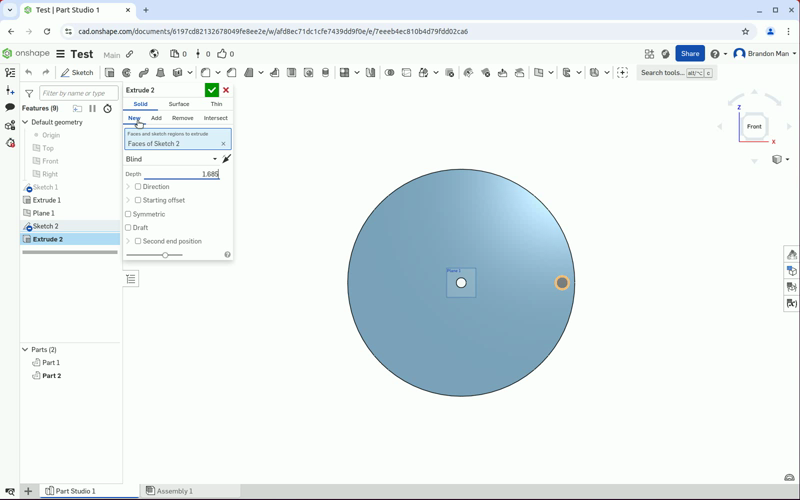
key(enter)
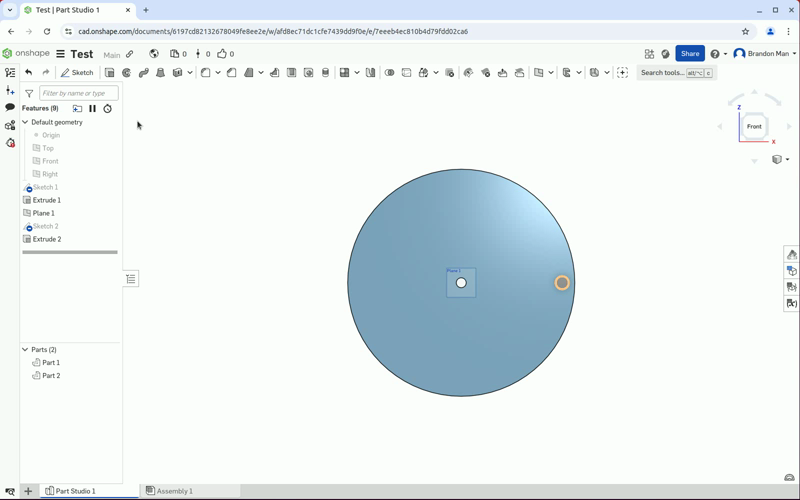
key(shift+h)
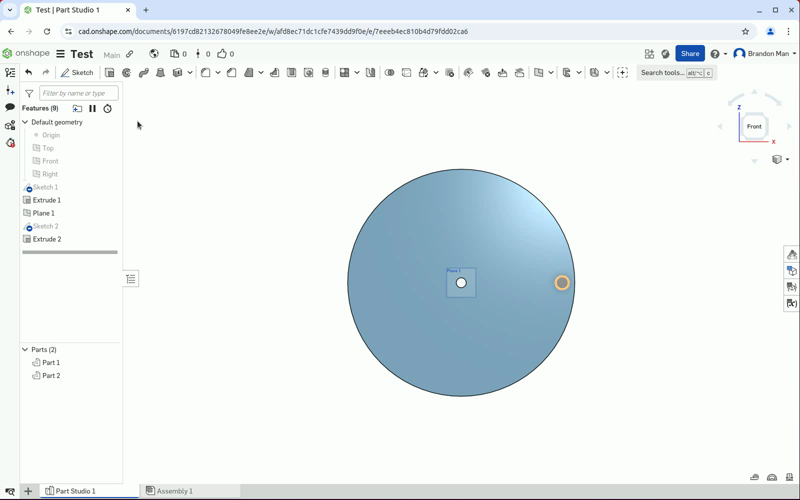
key(shift+h)
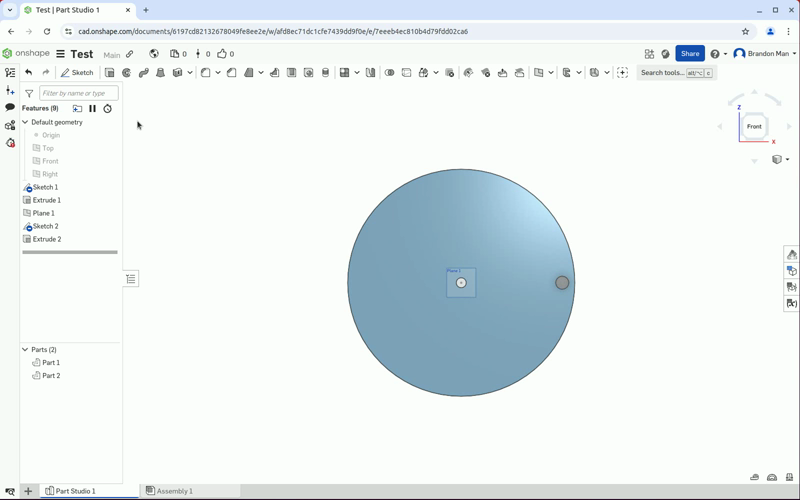
key(shift+7)
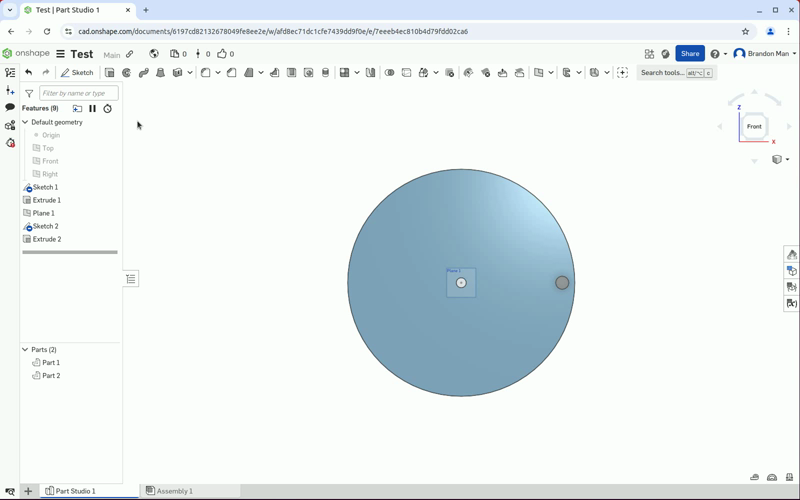
key(left, 2)
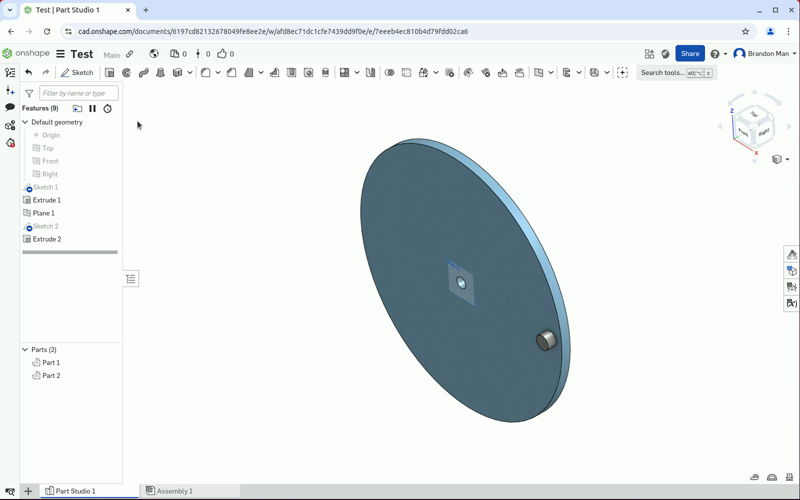
key(down, 2)
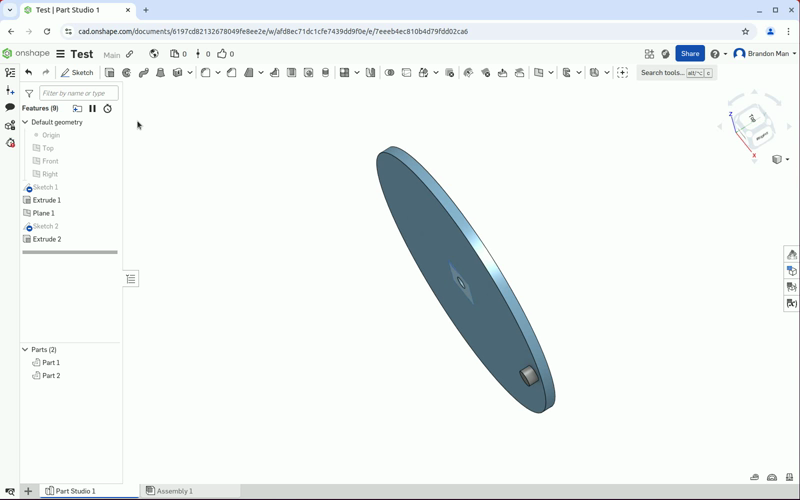
key(up, 2)
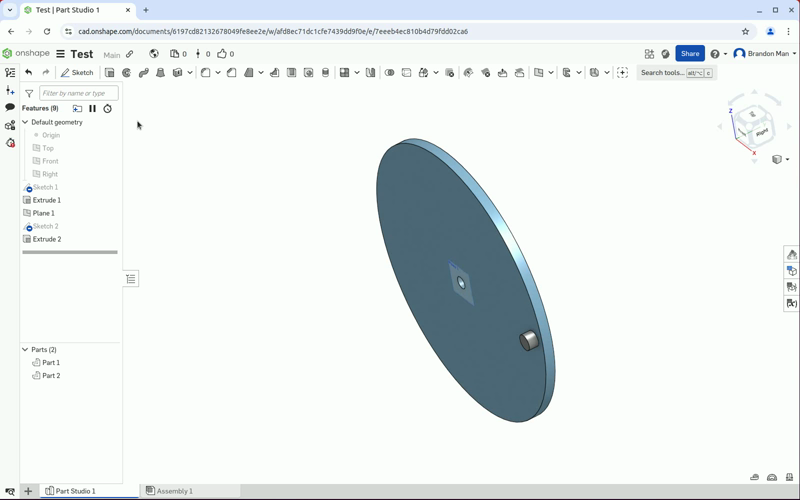
key(right, 2)
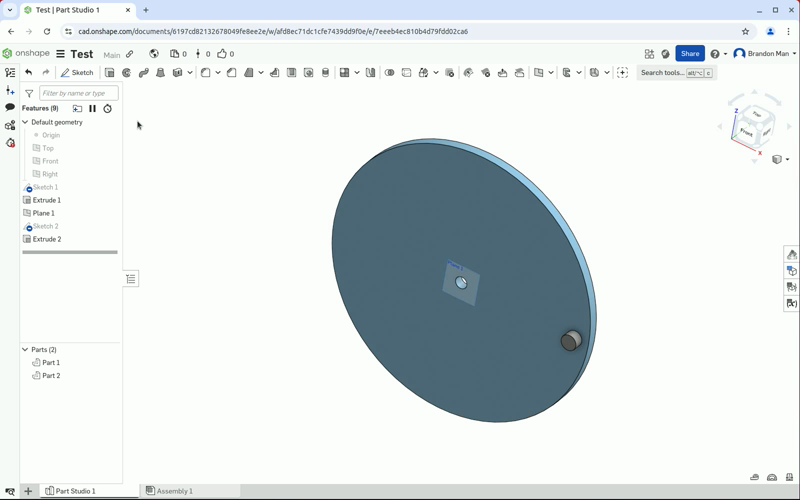
mouse_move(73, 189)
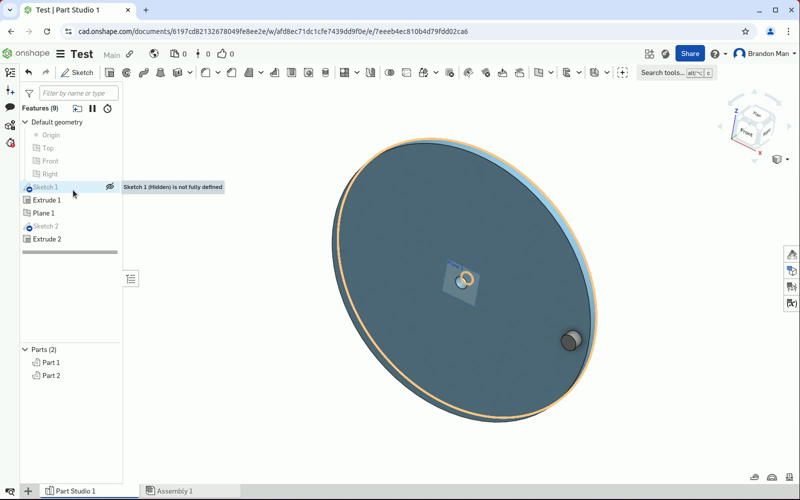
click(73, 189)